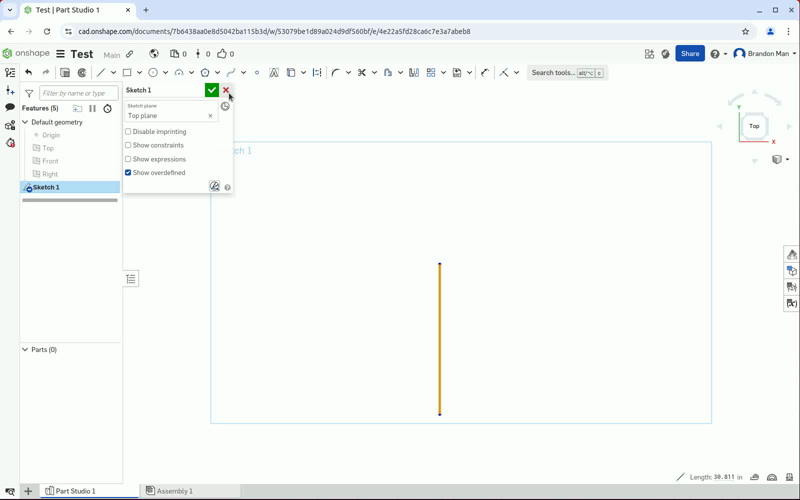
key(shift+h)
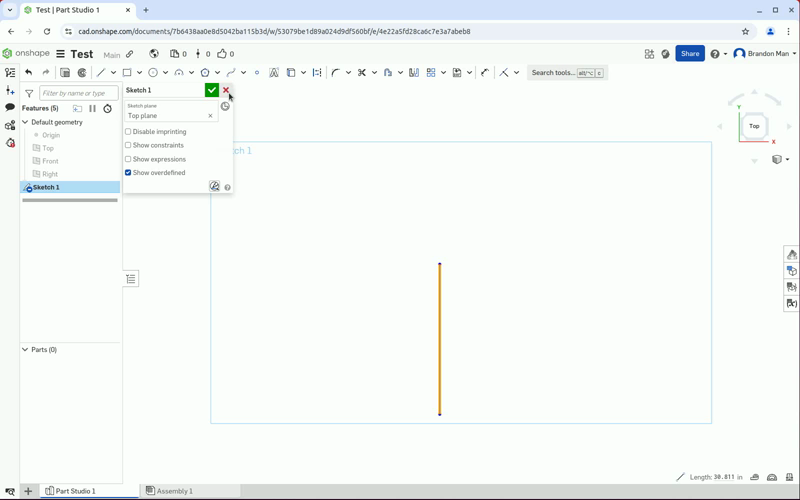
key(shift+s)
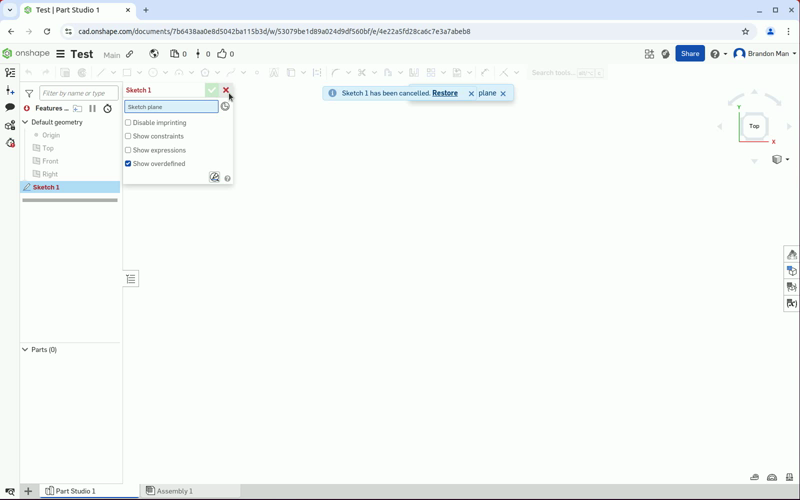
mouse_move(73, 150)
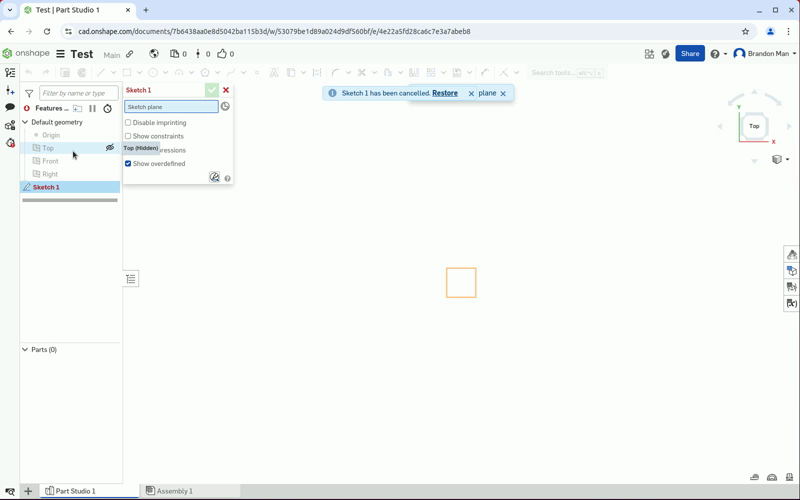
click(73, 150)
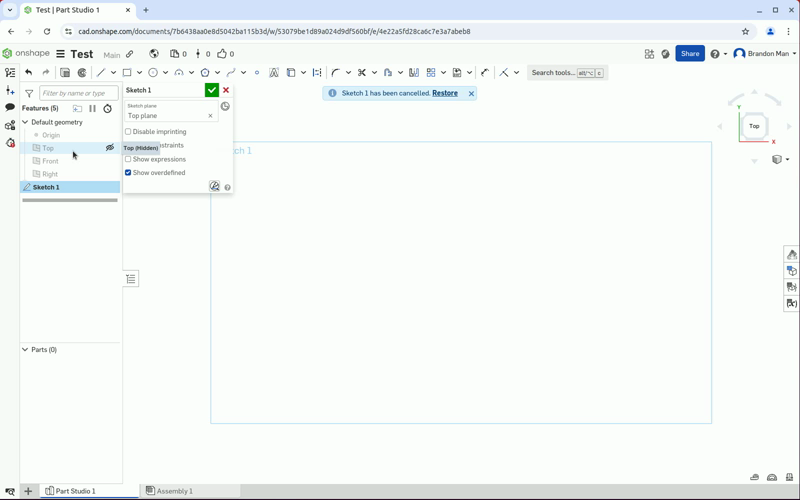
mouse_move(73, 352)
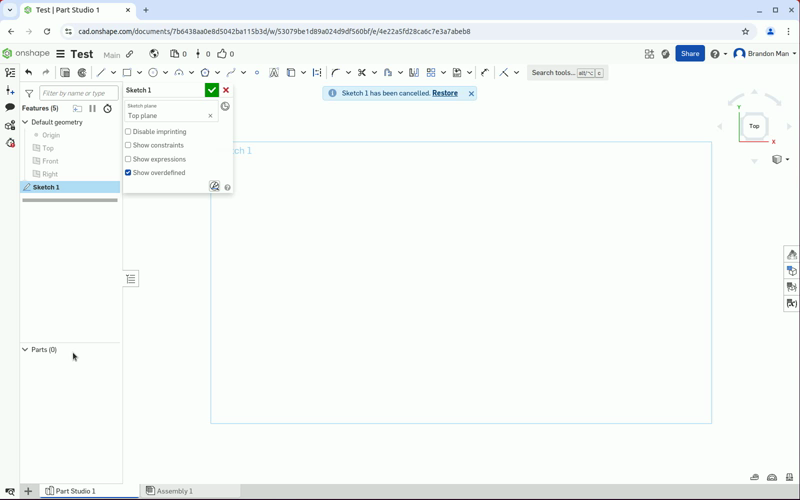
key(y)
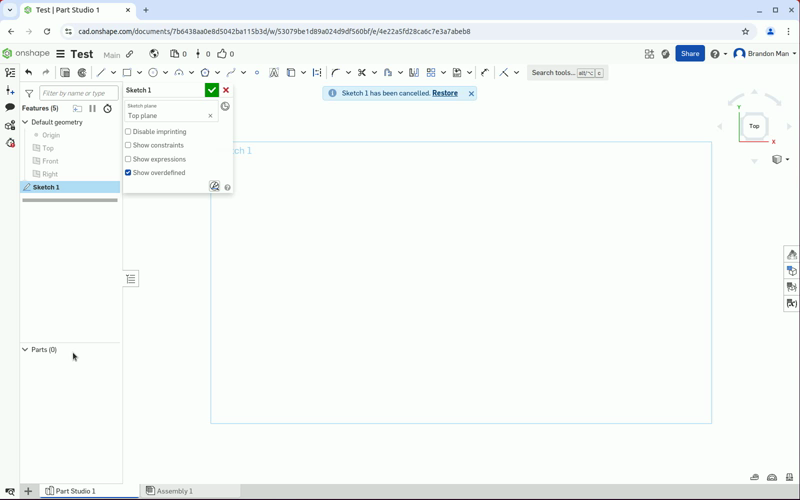
key(l)
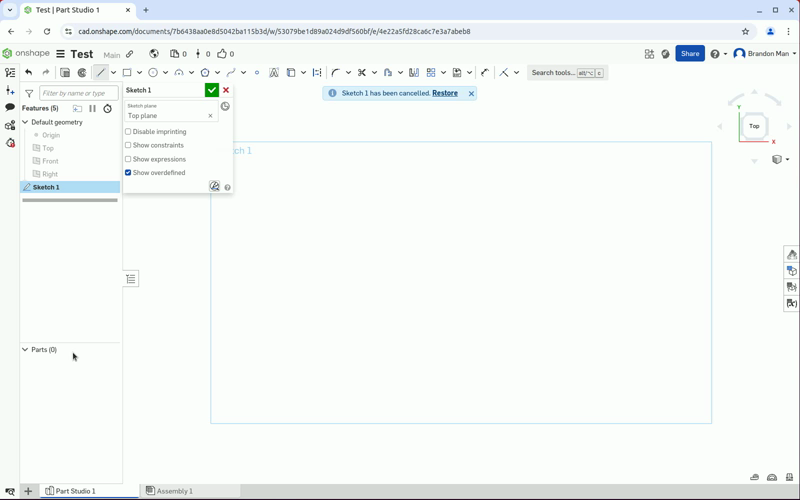
key_down(shift)
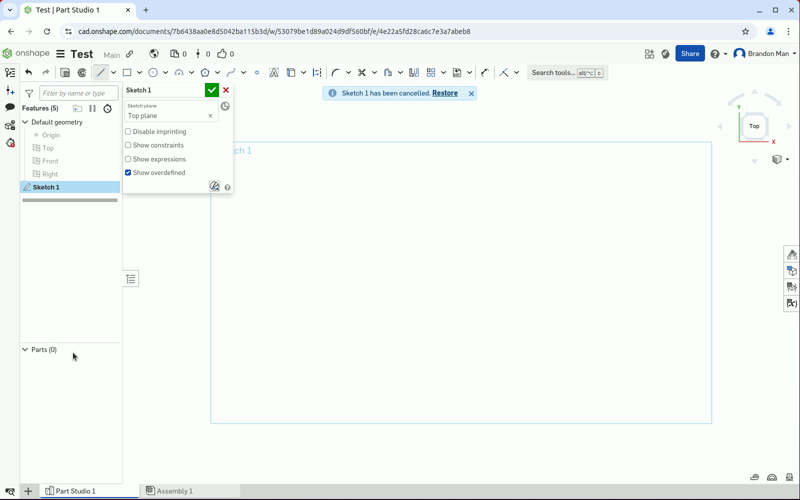
mouse_move(460, 282)
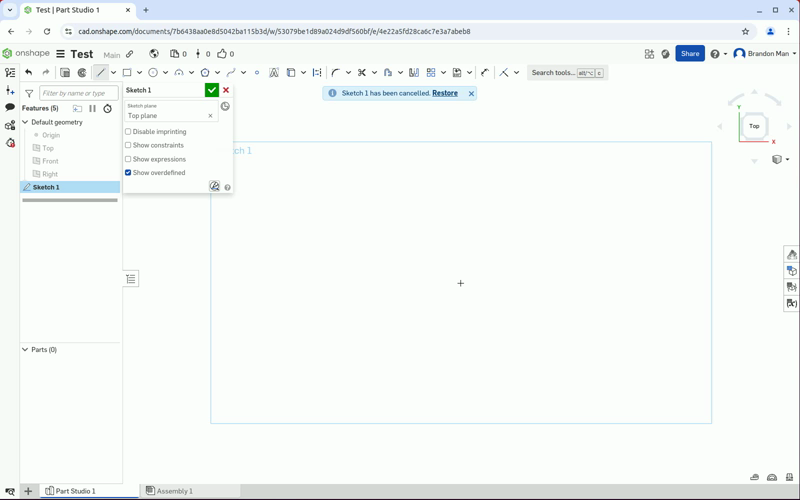
click(460, 282)
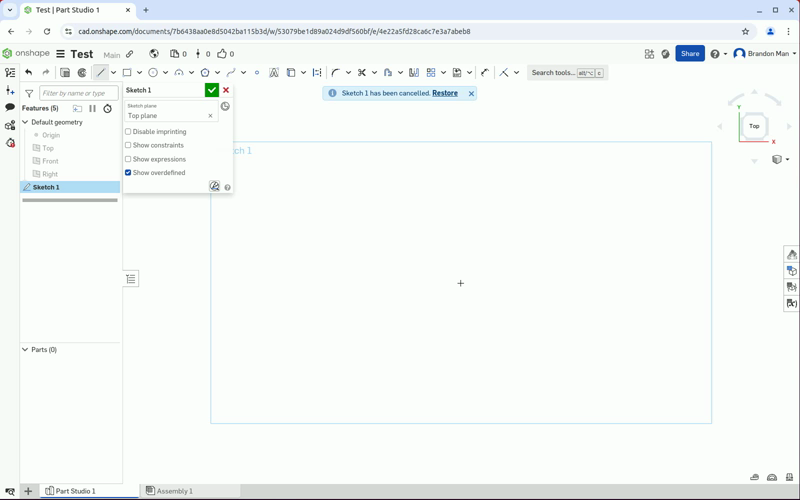
key_up(shift)
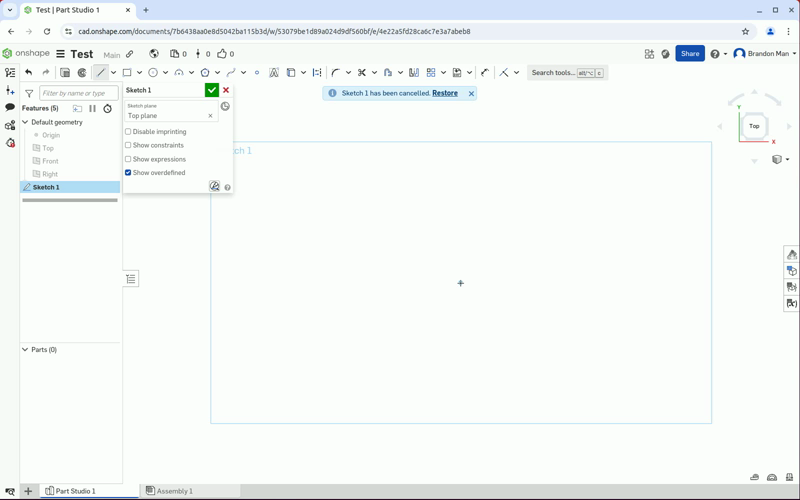
key_down(shift)
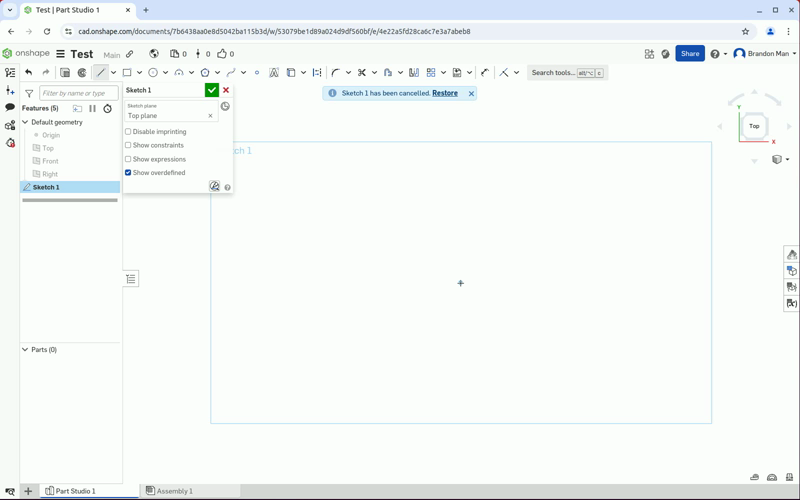
mouse_move(524, 282)
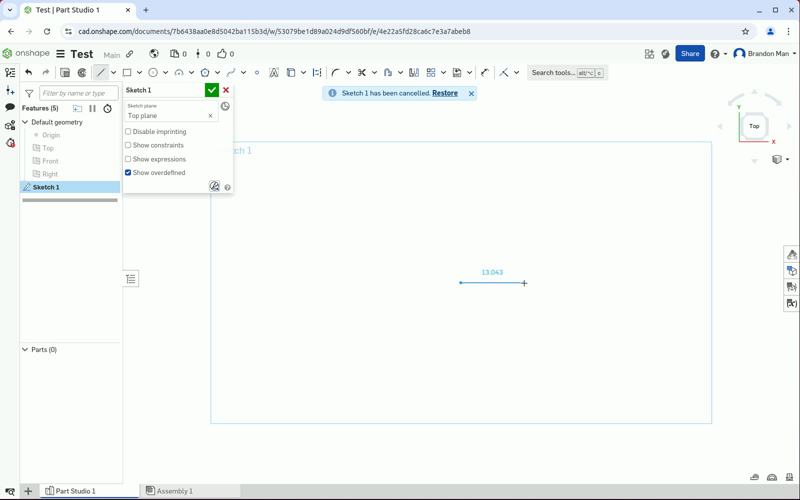
click(524, 282)
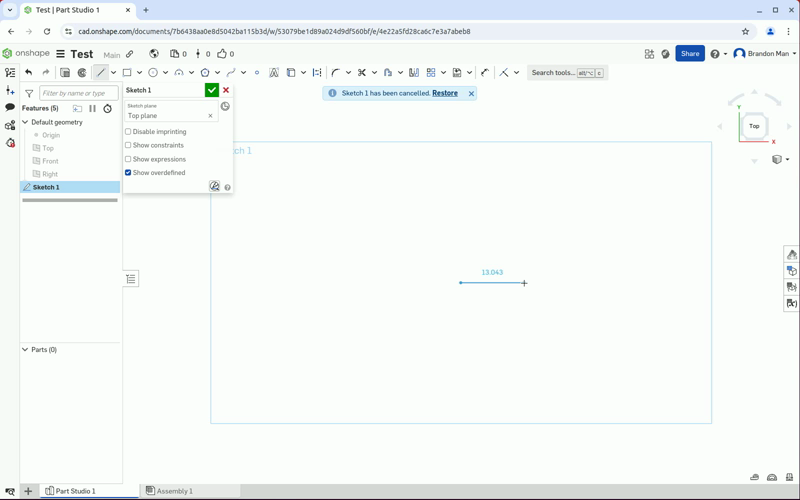
key_up(shift)
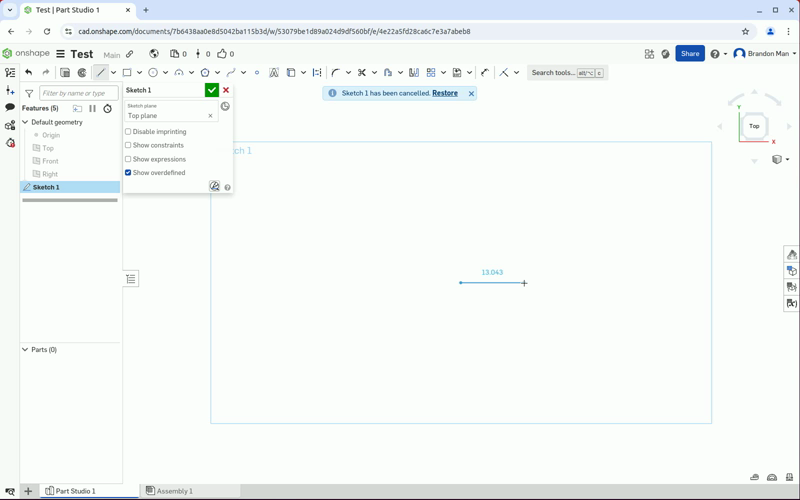
key_down(shift)
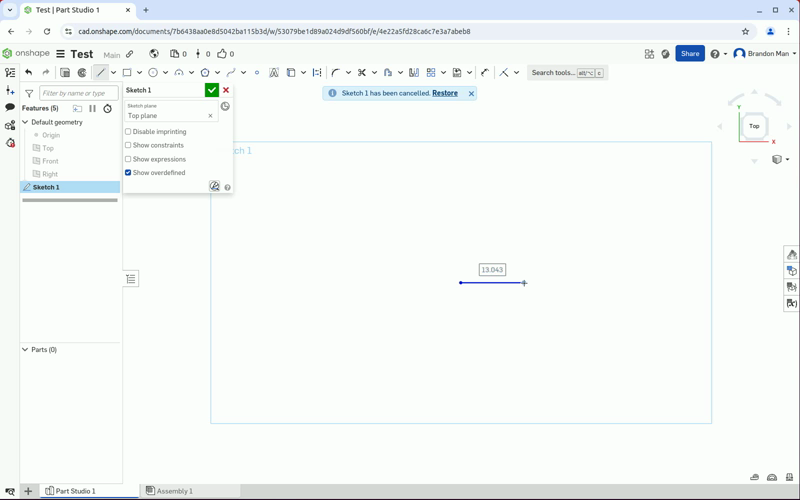
mouse_move(524, 208)
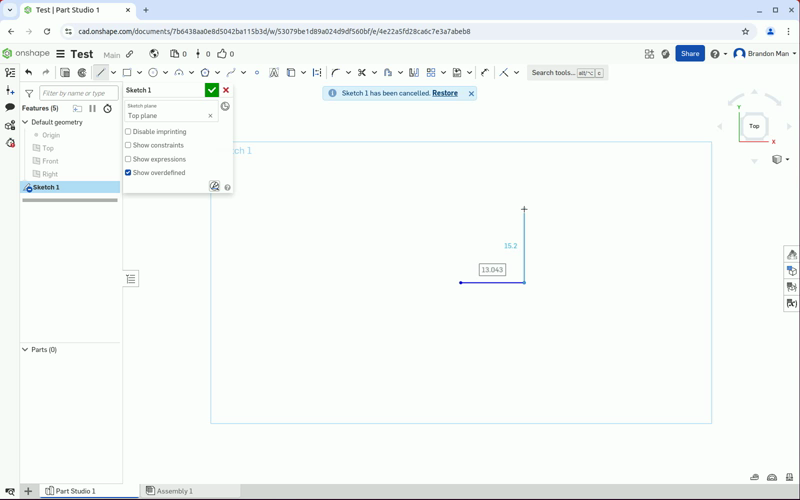
click(524, 208)
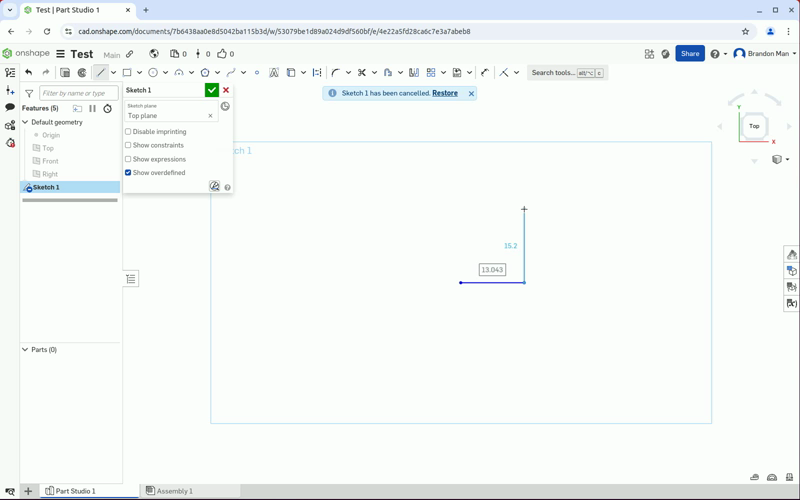
key_up(shift)
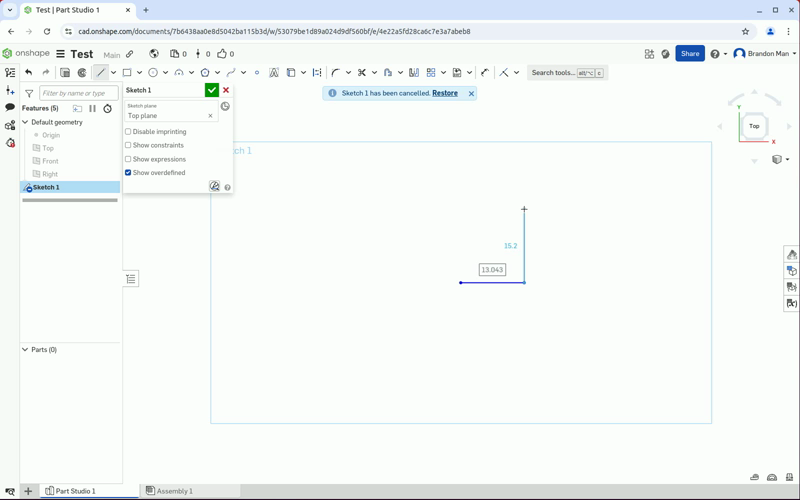
key_down(shift)
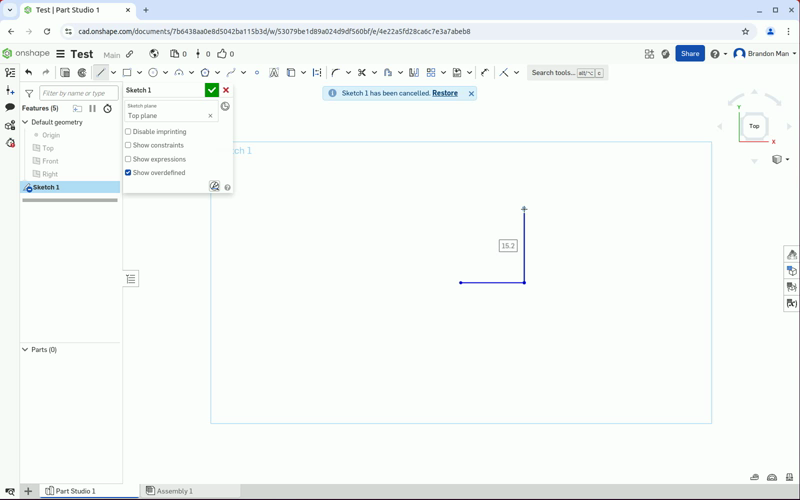
mouse_move(460, 208)
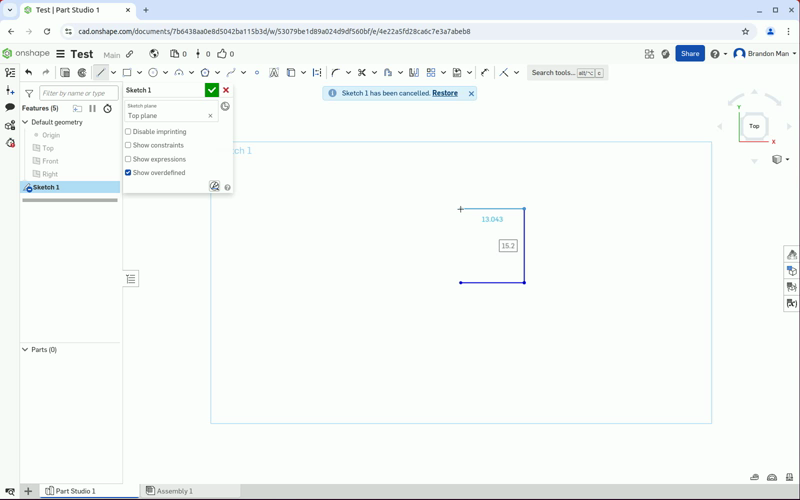
click(460, 208)
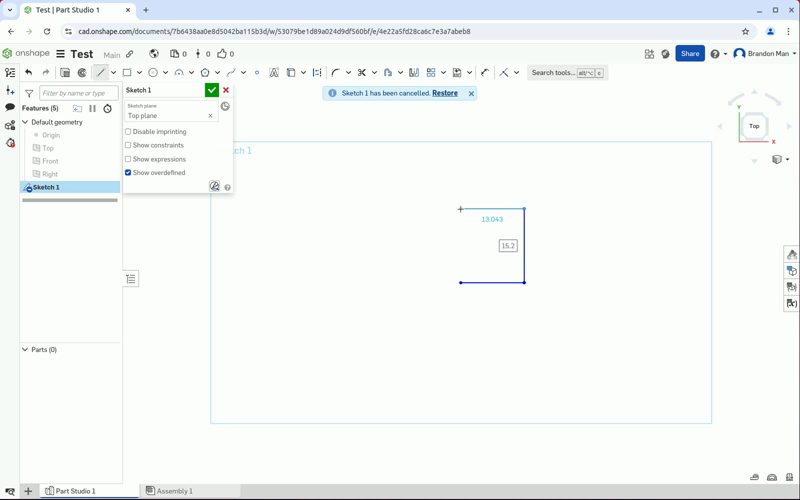
key_up(shift)
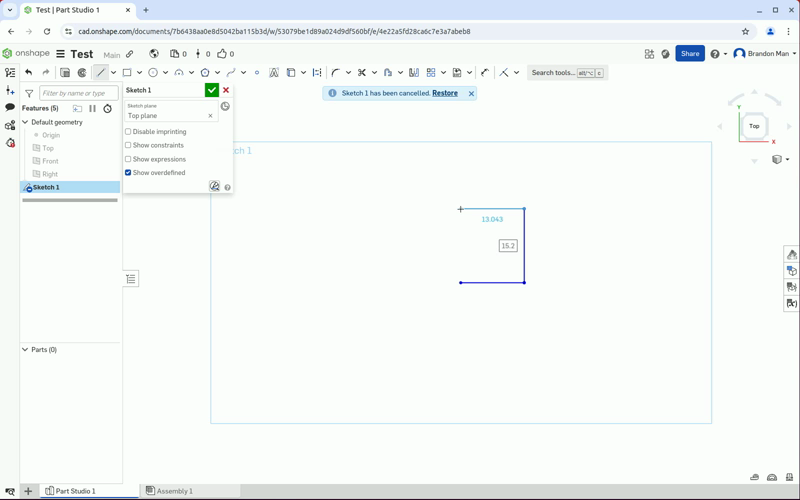
key_down(shift)
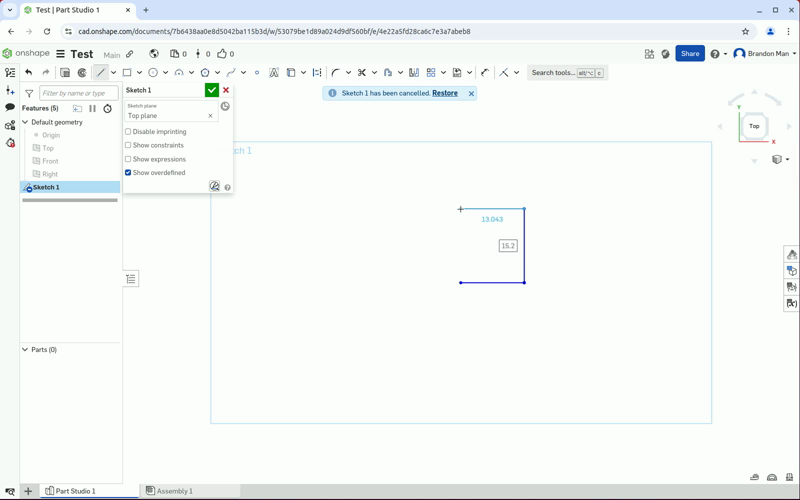
mouse_move(460, 282)
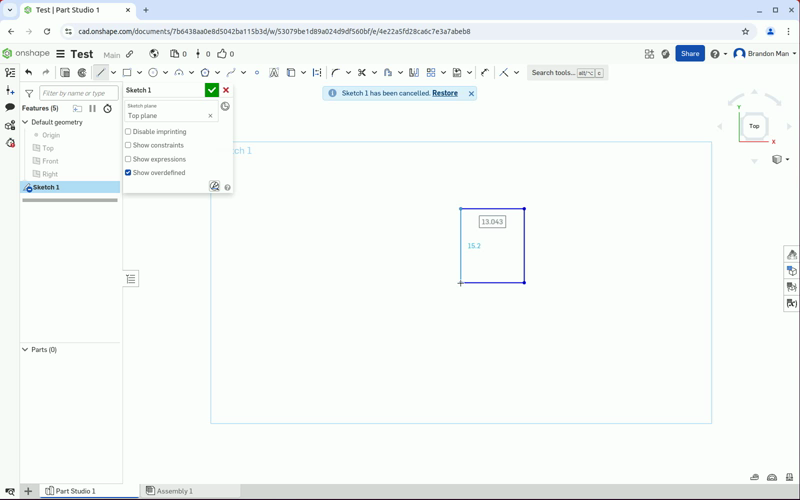
key_up(shift)
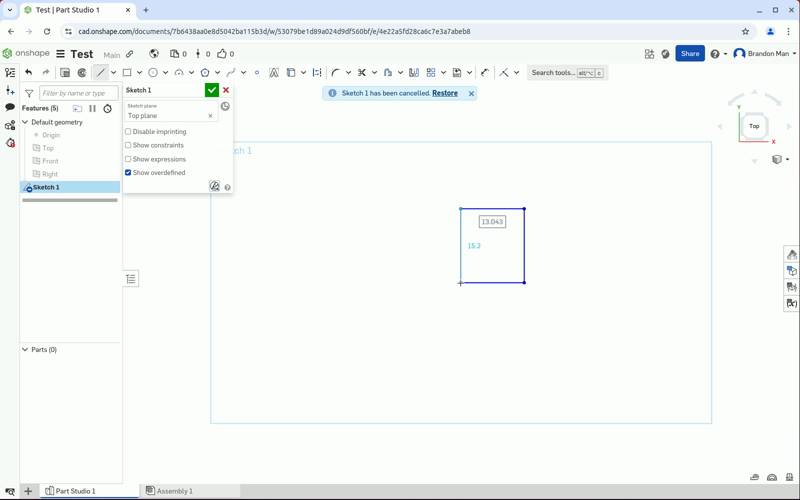
click(460, 282)
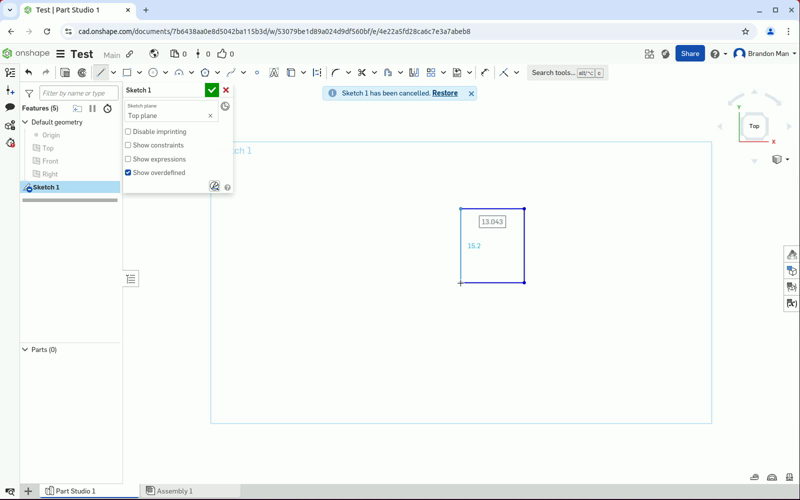
key(esc)
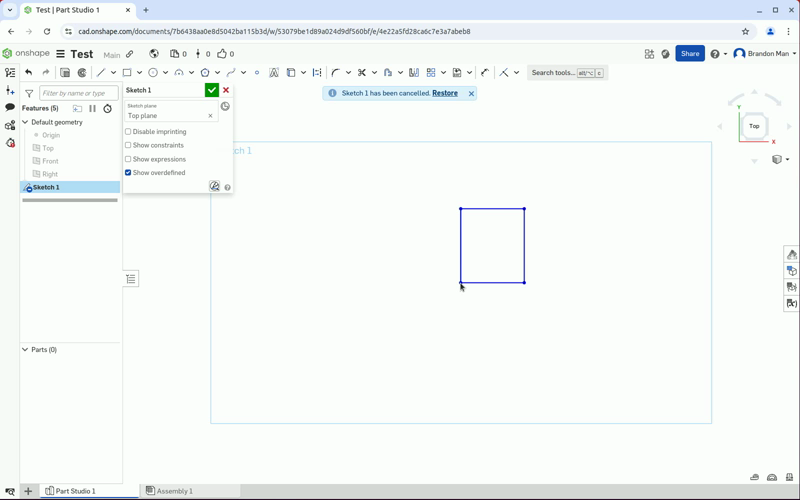
mouse_move(484, 224)
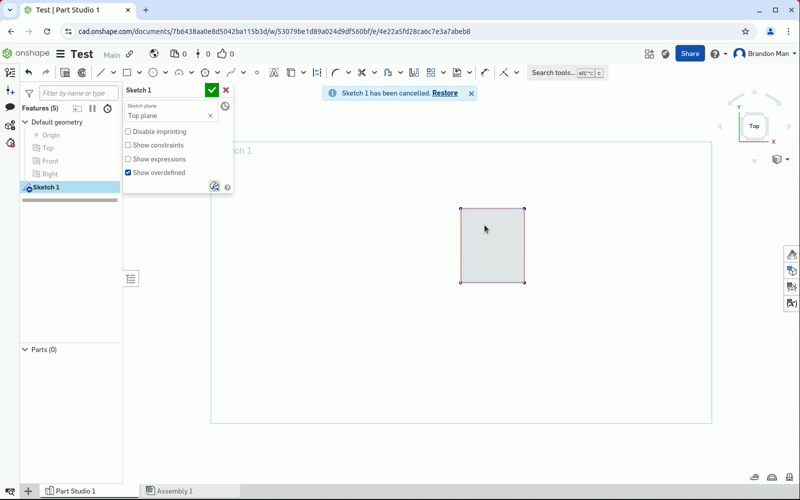
click(484, 224)
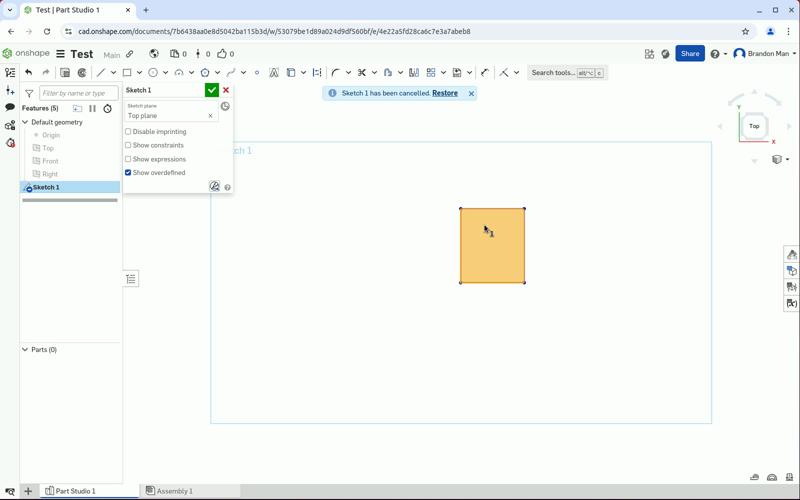
mouse_move(73, 352)
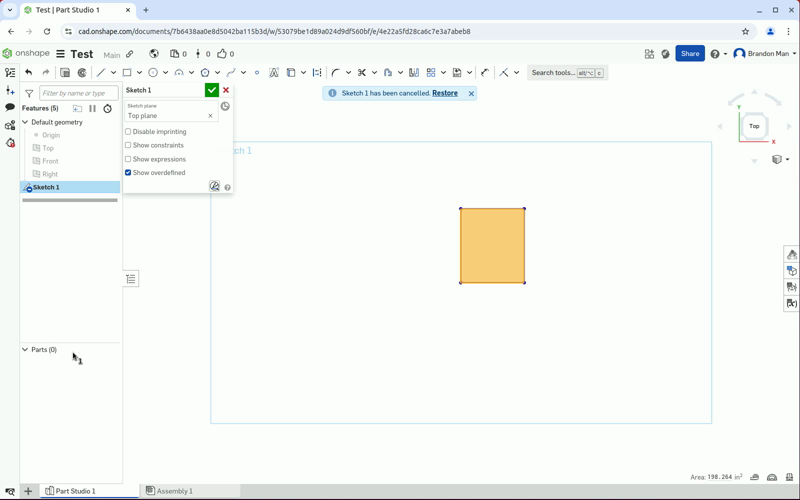
key(shift+y)
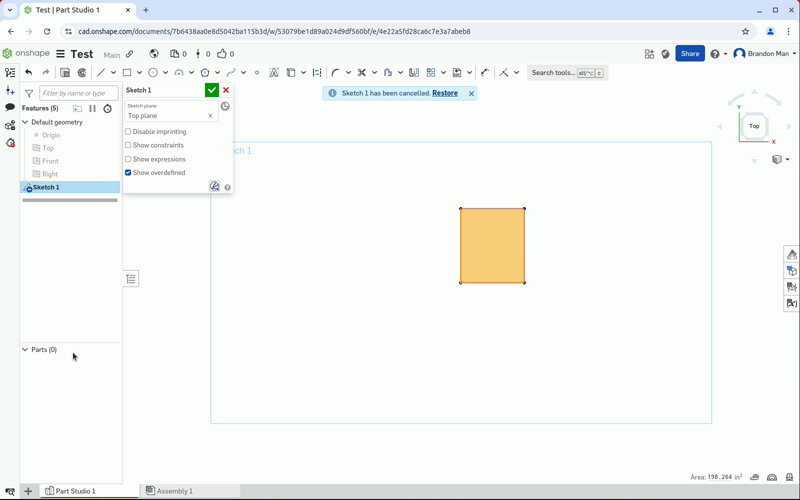
key(shift+e)
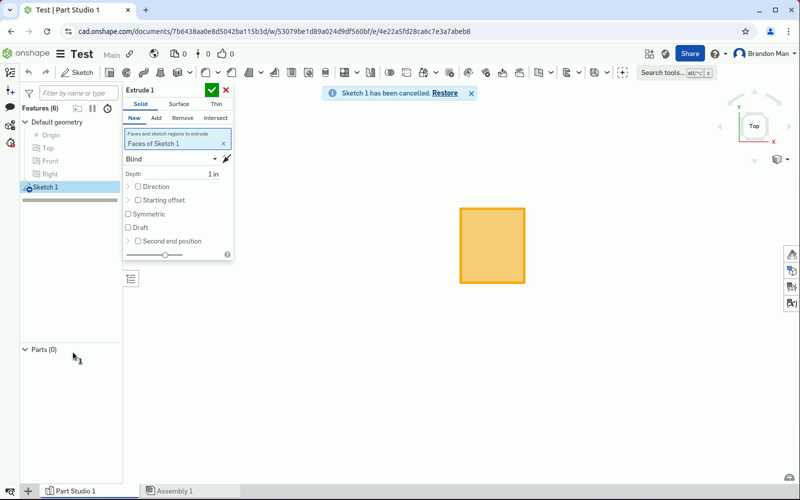
mouse_move(143, 106)
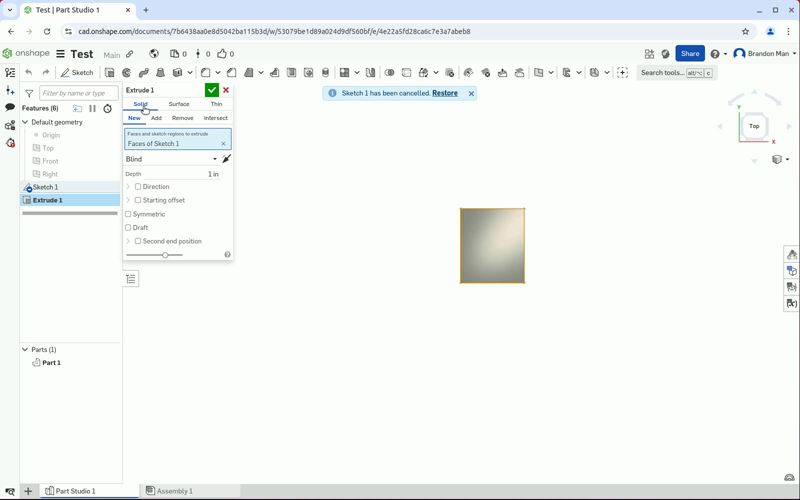
click(143, 106)
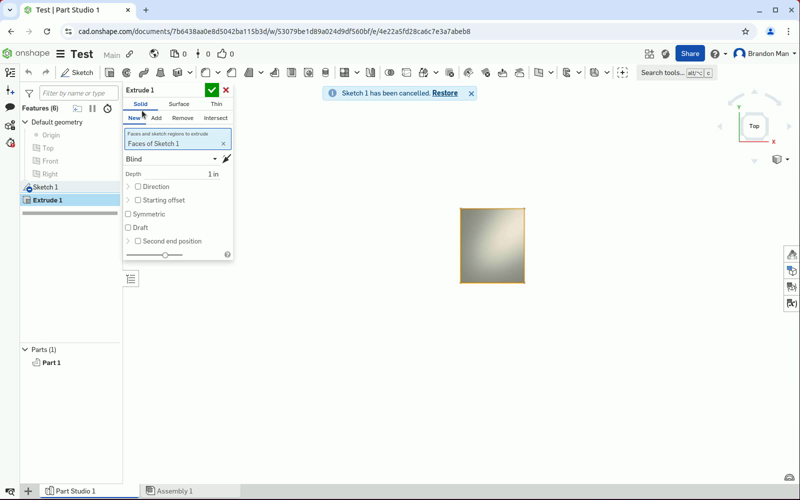
mouse_move(137, 120)
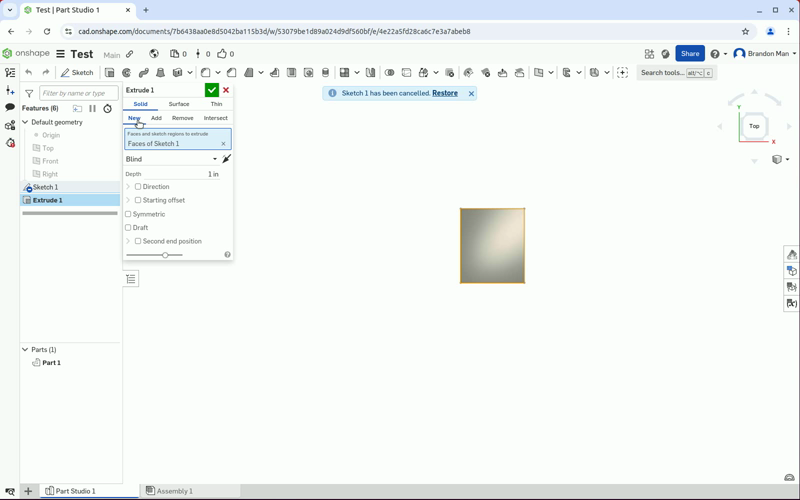
click(137, 120)
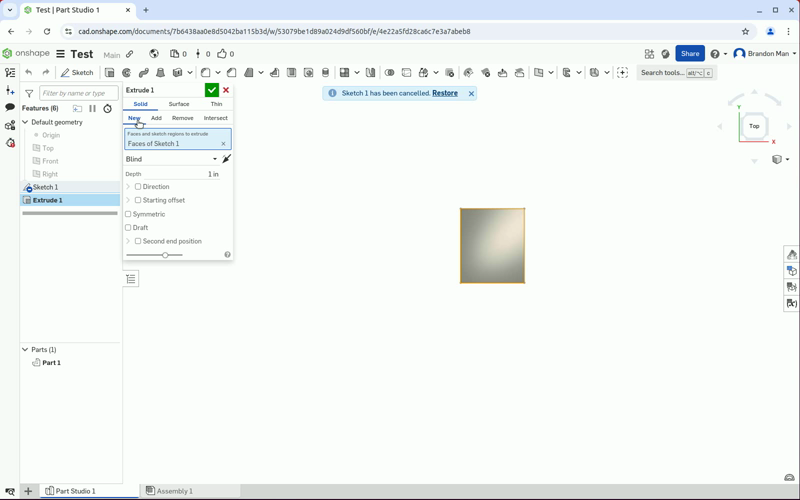
key(tab, 4)
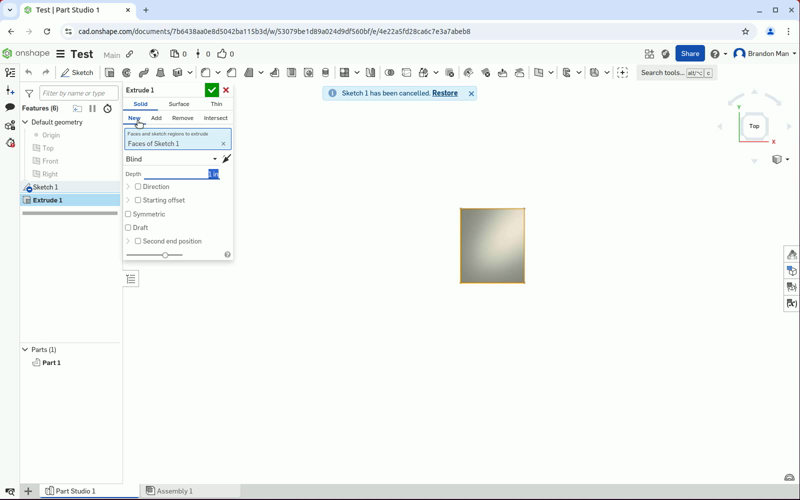
text(0.481)
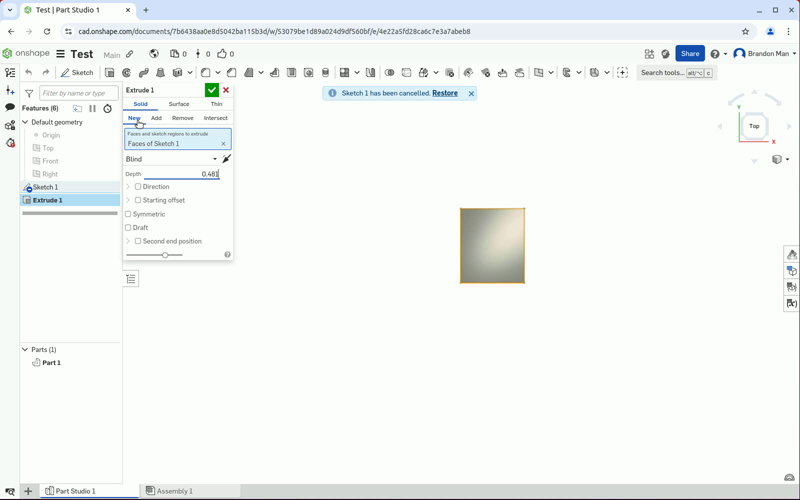
key(enter)
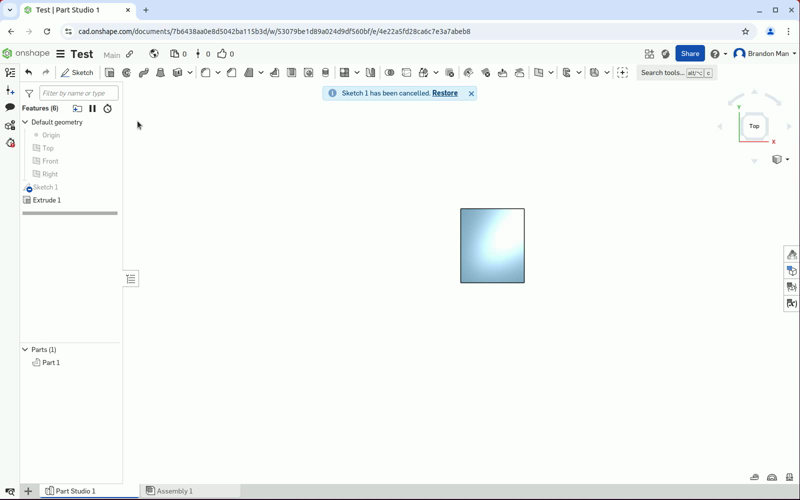
key(shift+h)
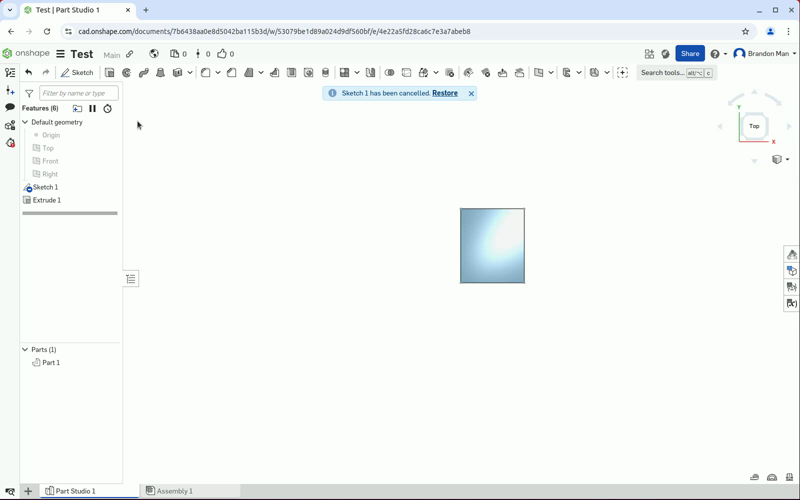
key(shift+h)
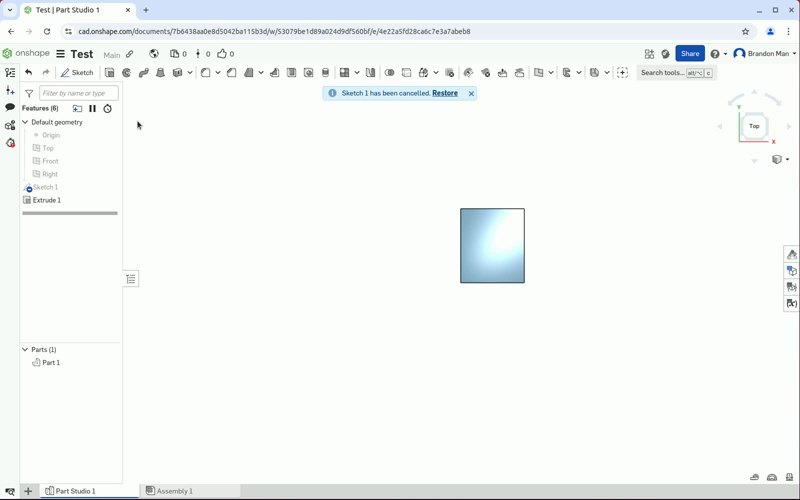
mouse_move(73, 189)
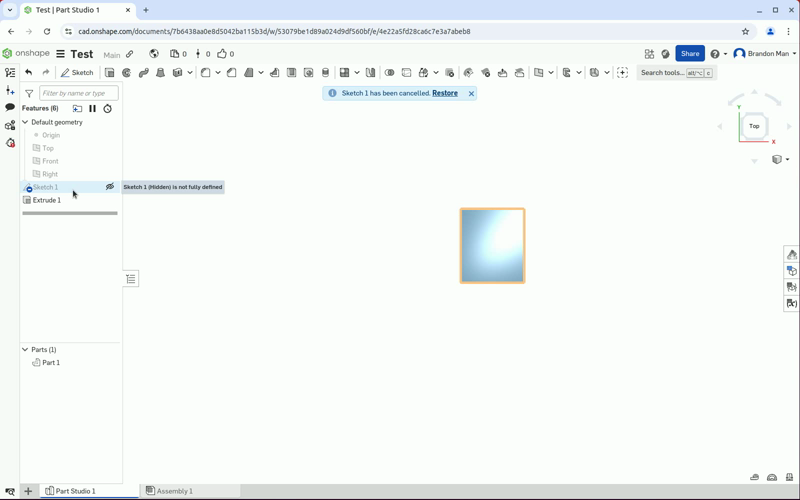
click(73, 189)
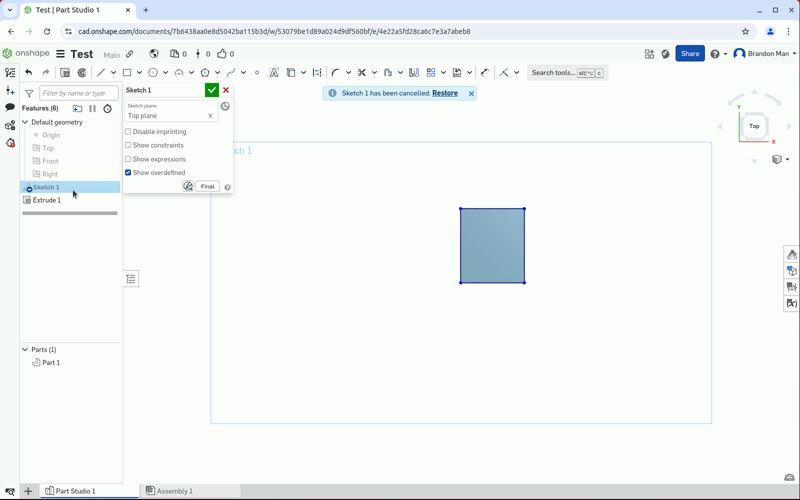
mouse_move(229, 92)
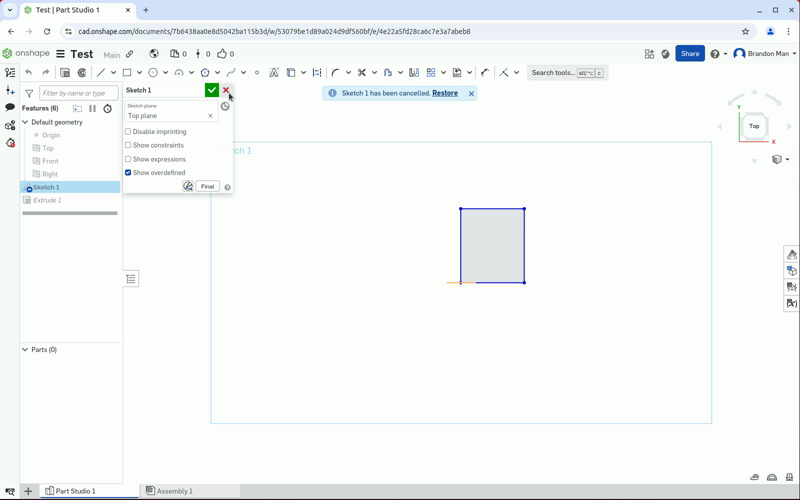
click(229, 92)
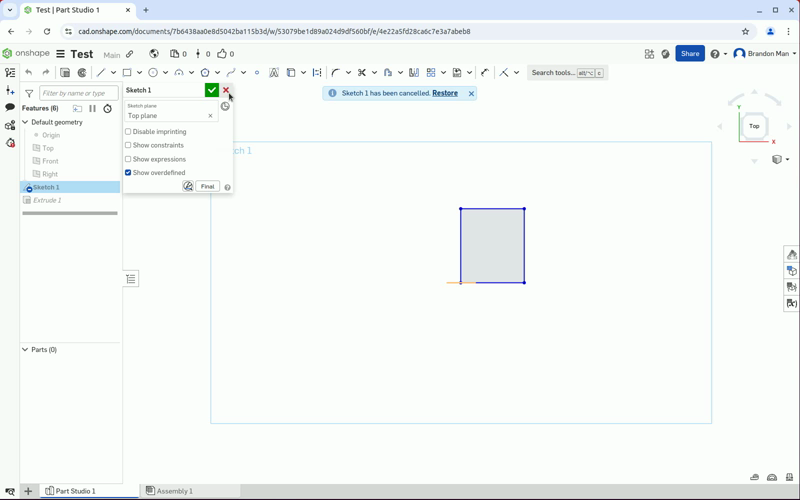
key(shift+s)
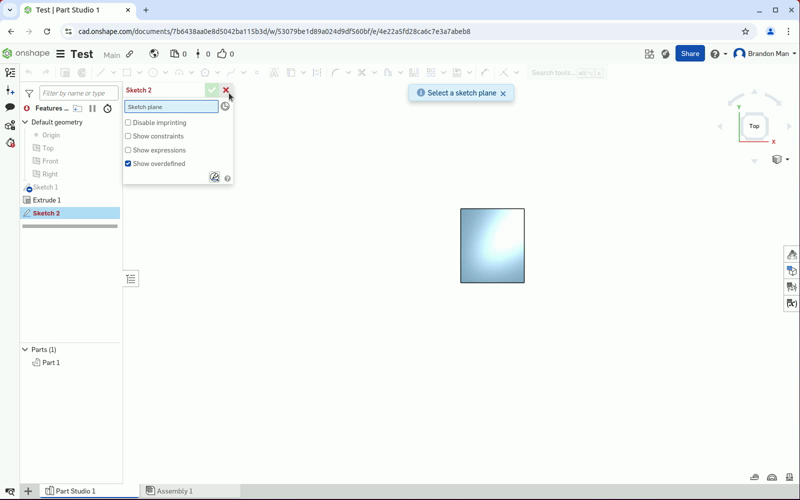
mouse_move(73, 150)
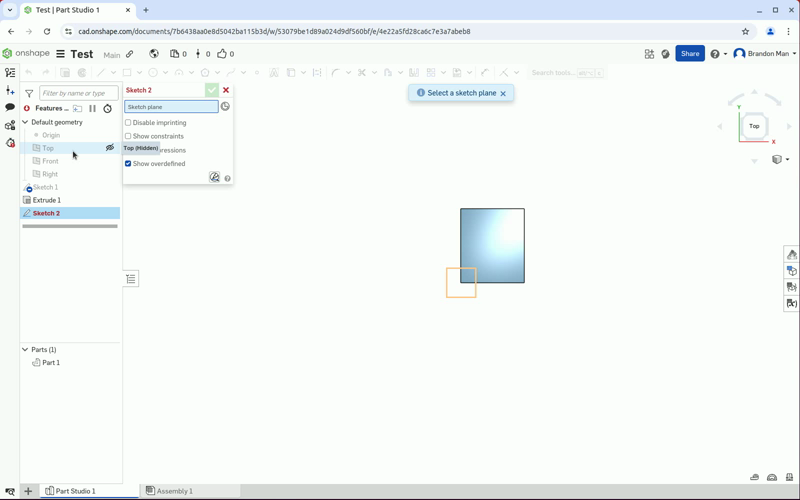
click(73, 150)
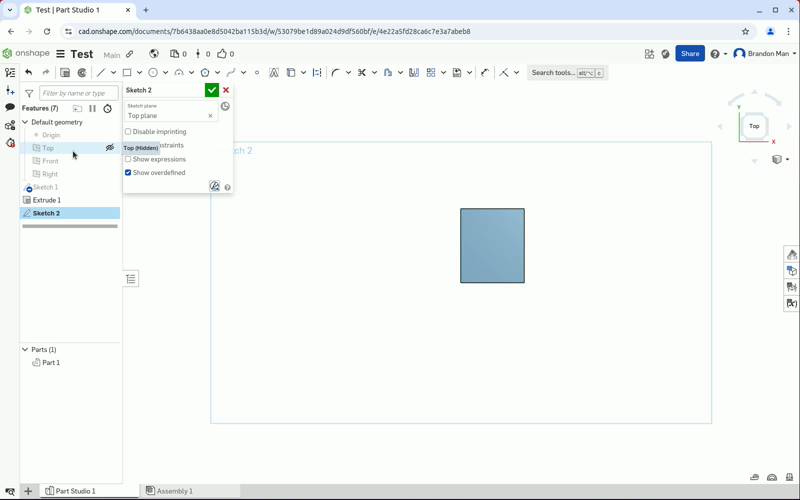
mouse_move(73, 352)
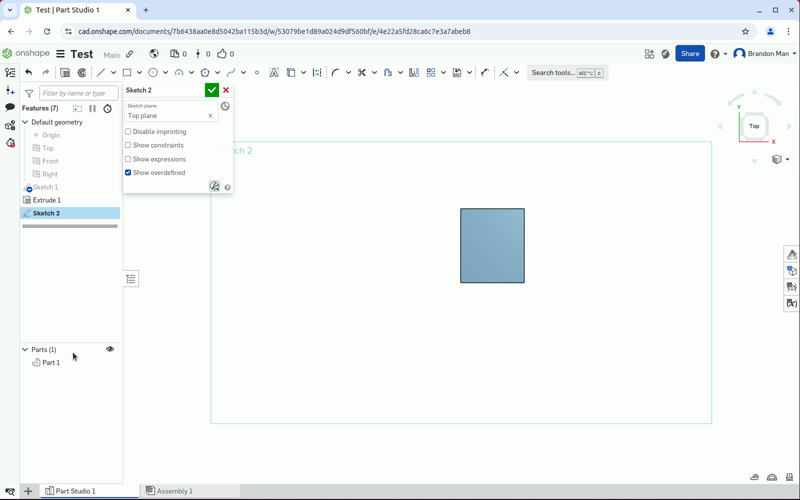
key(y)
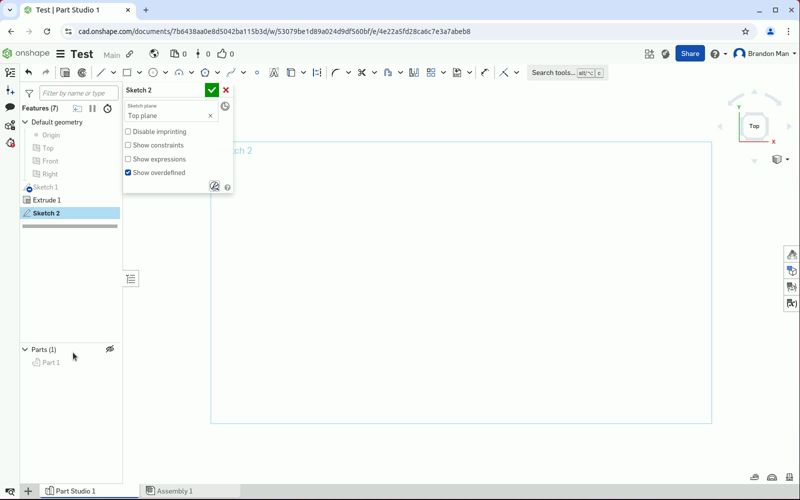
key(l)
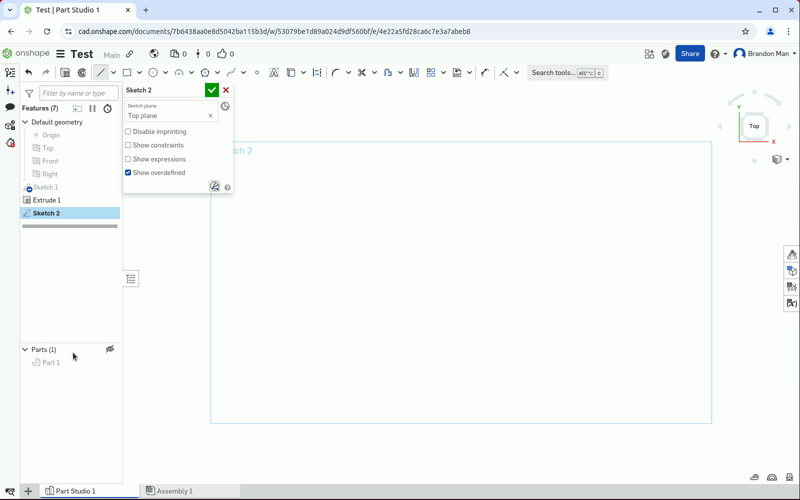
key_down(shift)
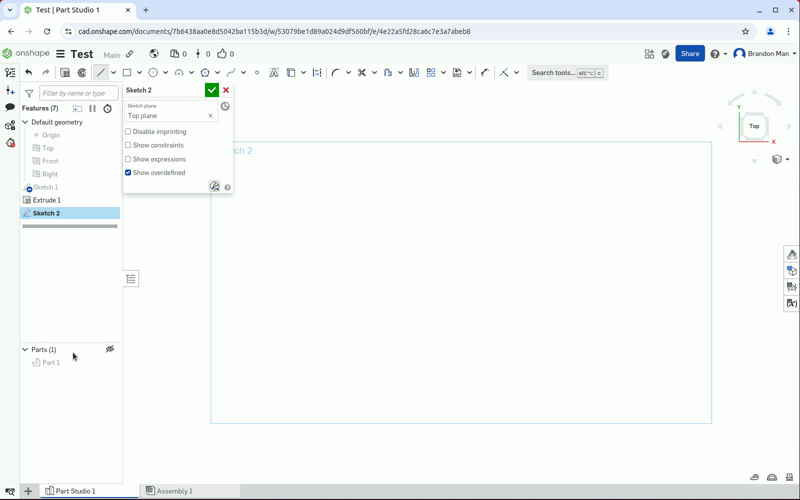
mouse_move(528, 282)
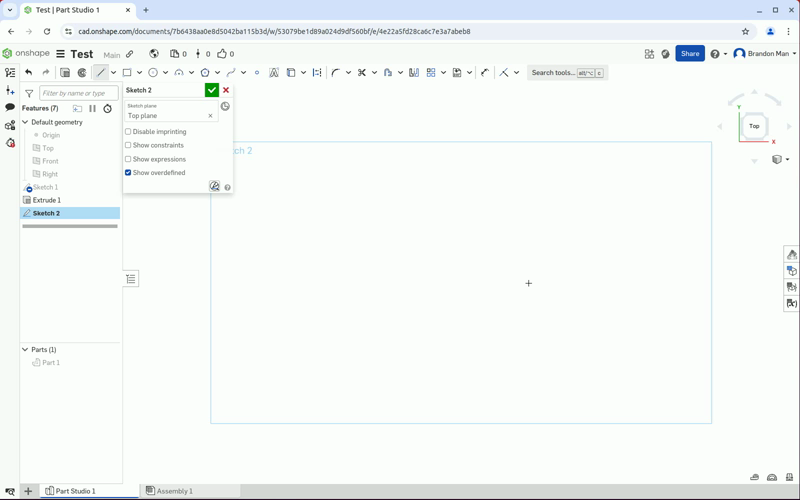
click(528, 282)
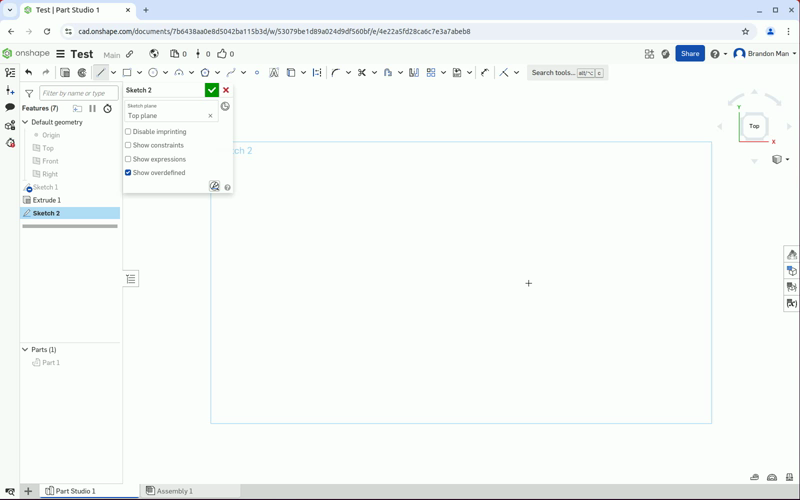
key_up(shift)
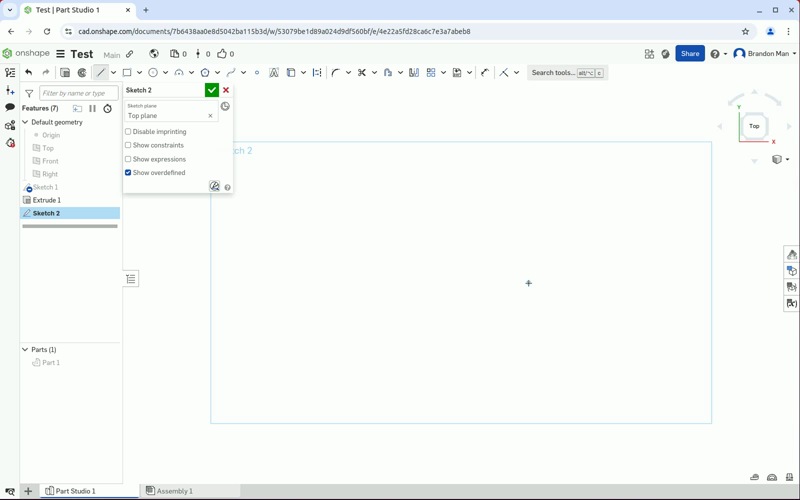
key_down(shift)
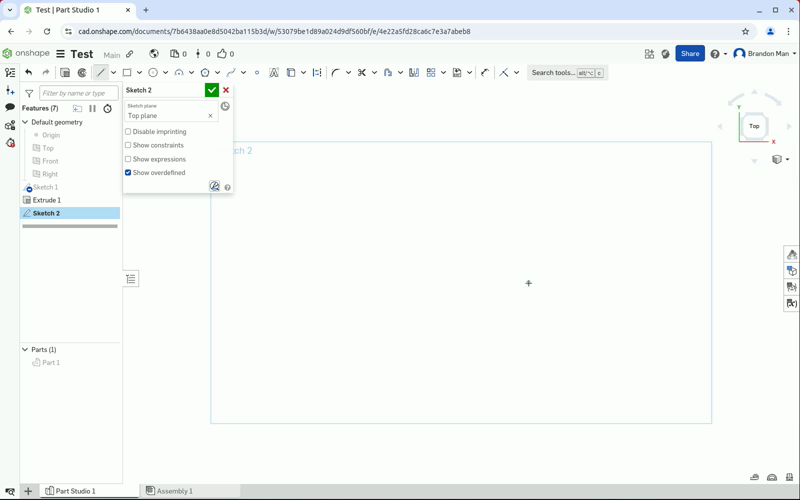
mouse_move(558, 282)
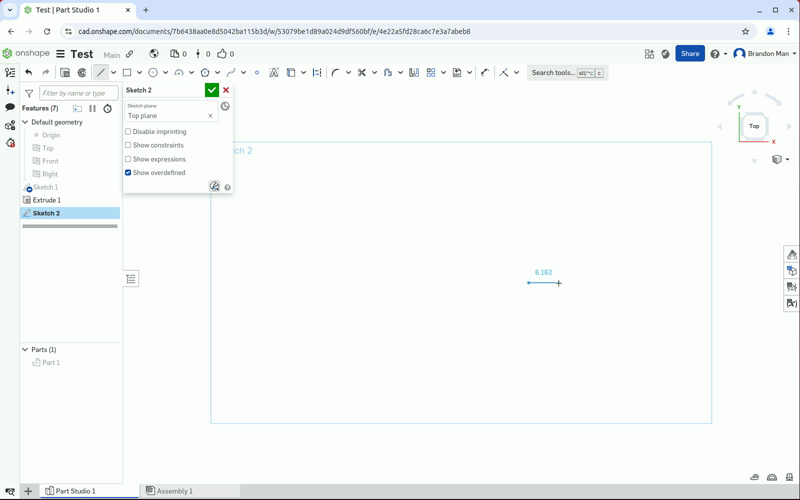
mouse_move(570, 282)
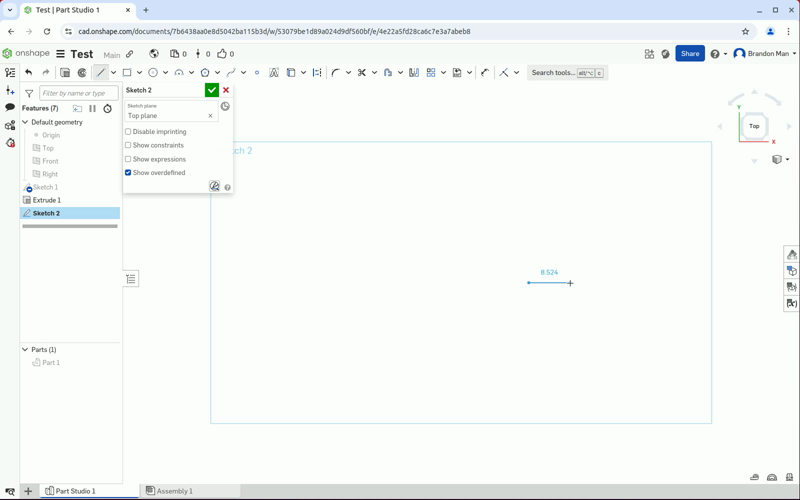
click(570, 282)
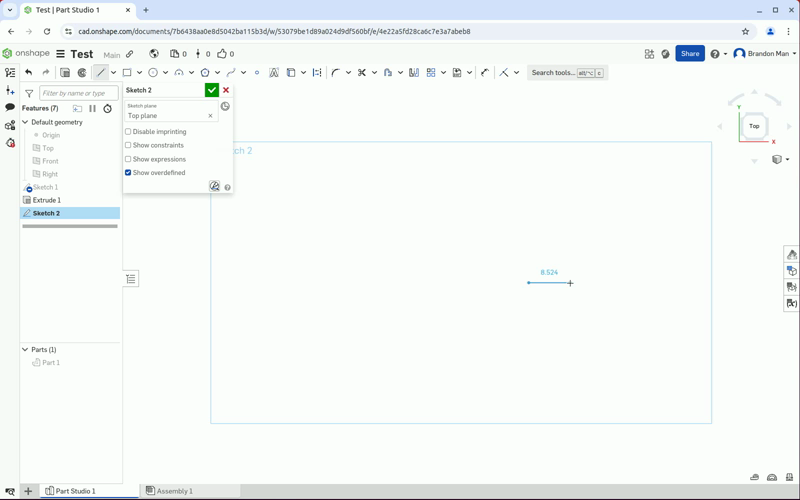
key_up(shift)
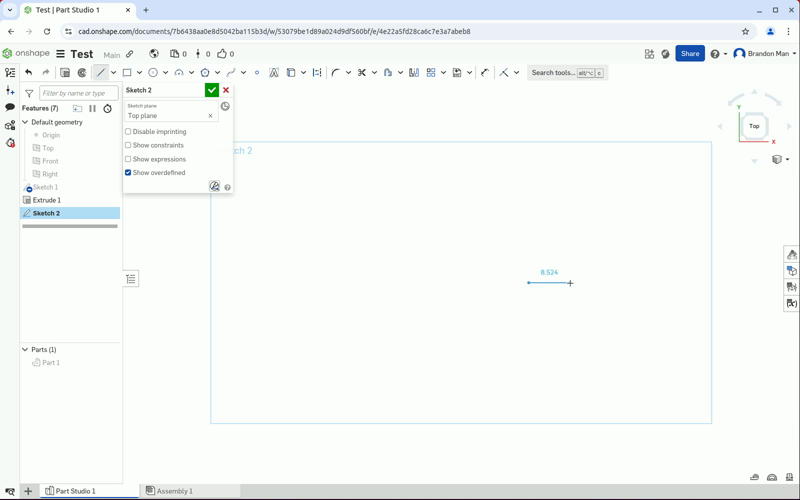
key_down(shift)
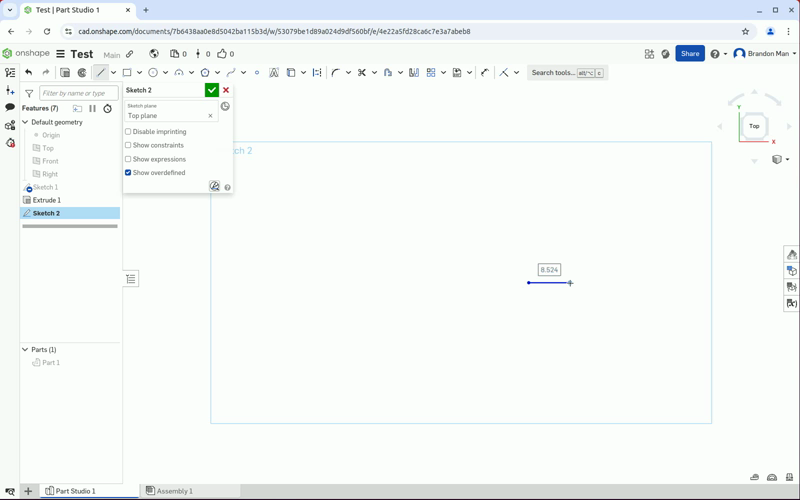
mouse_move(589, 282)
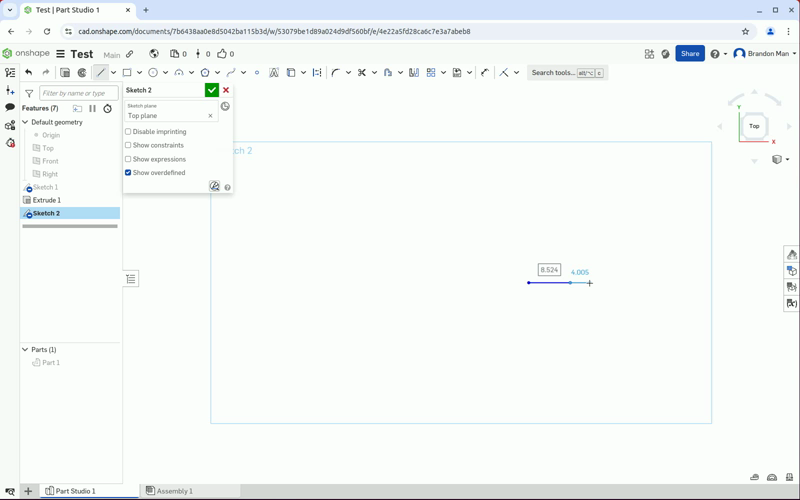
mouse_move(570, 279)
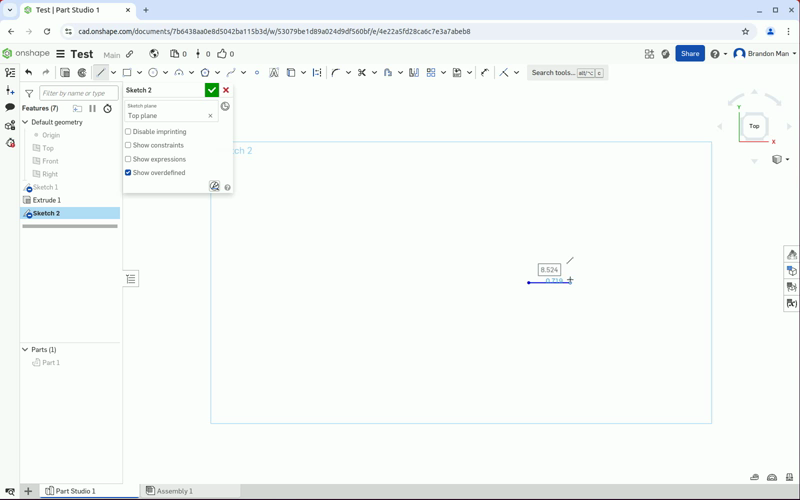
scroll(6)
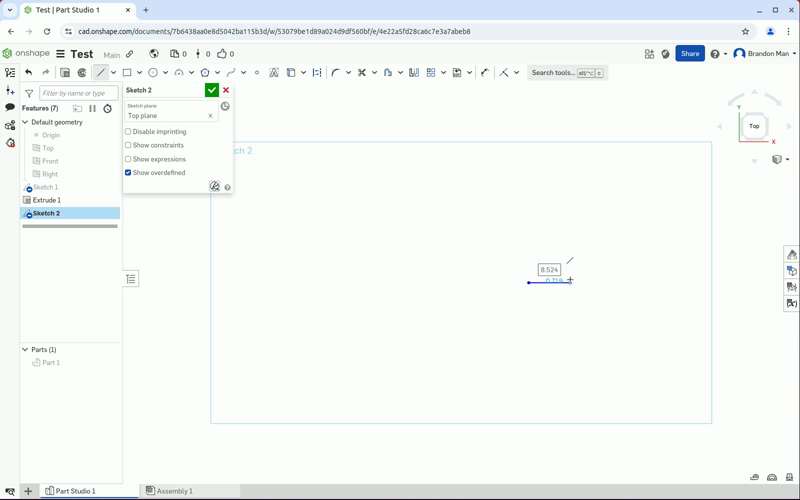
scroll(6)
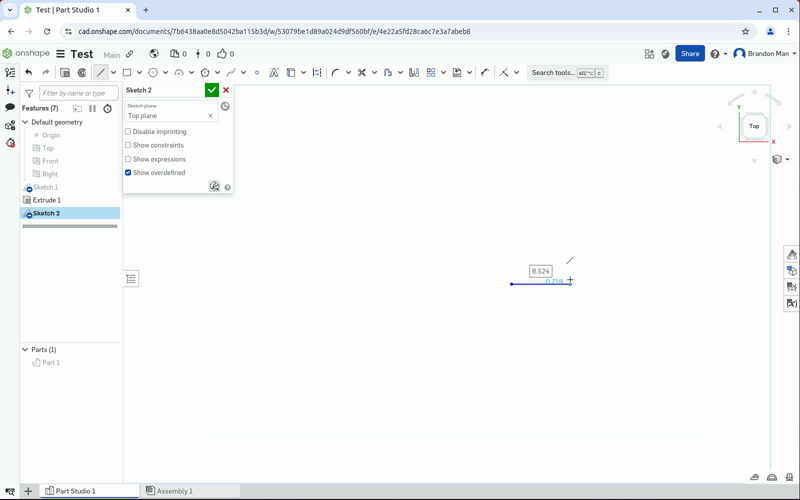
scroll(6)
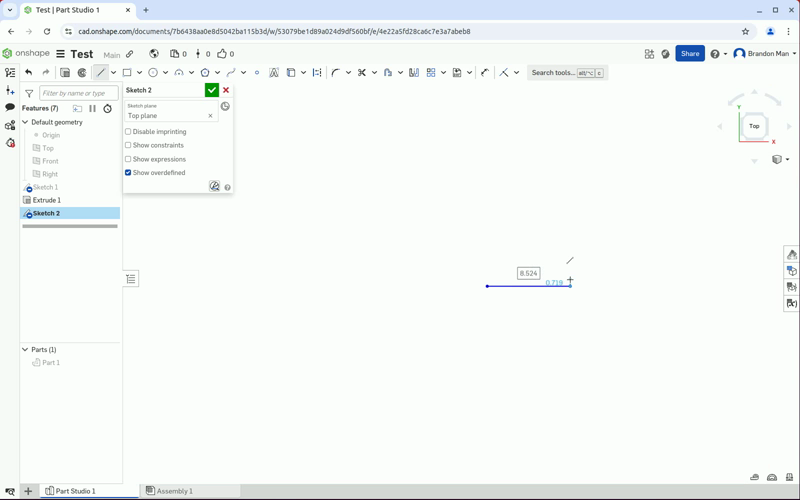
scroll(6)
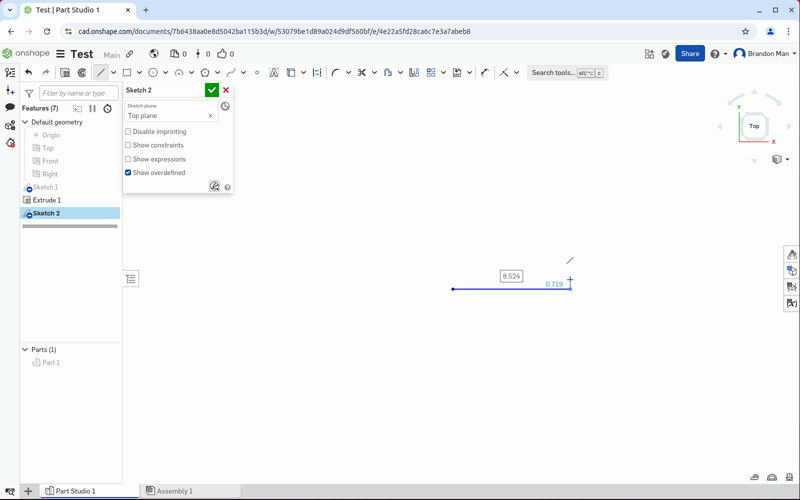
scroll(6)
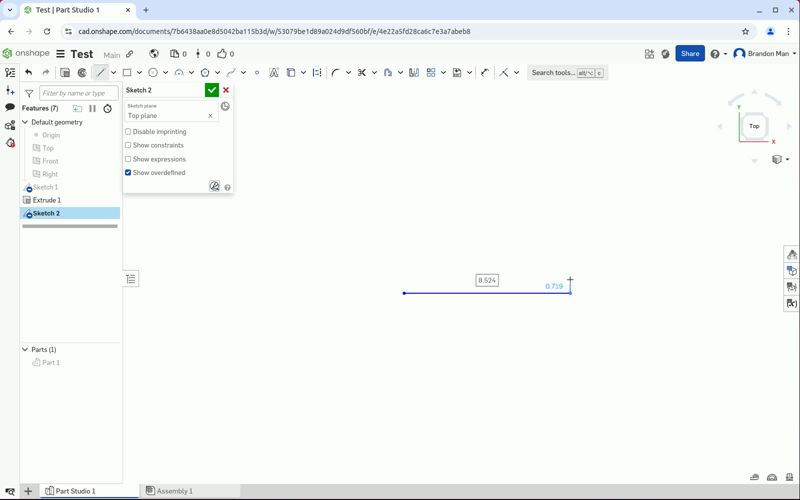
scroll(6)
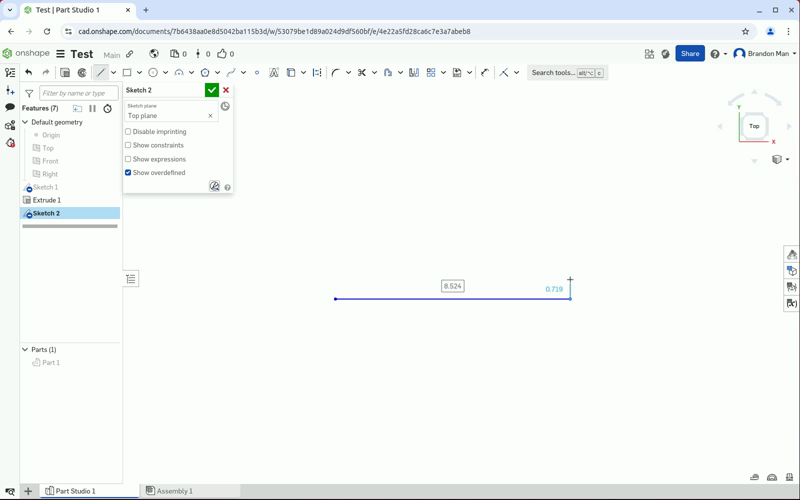
scroll(6)
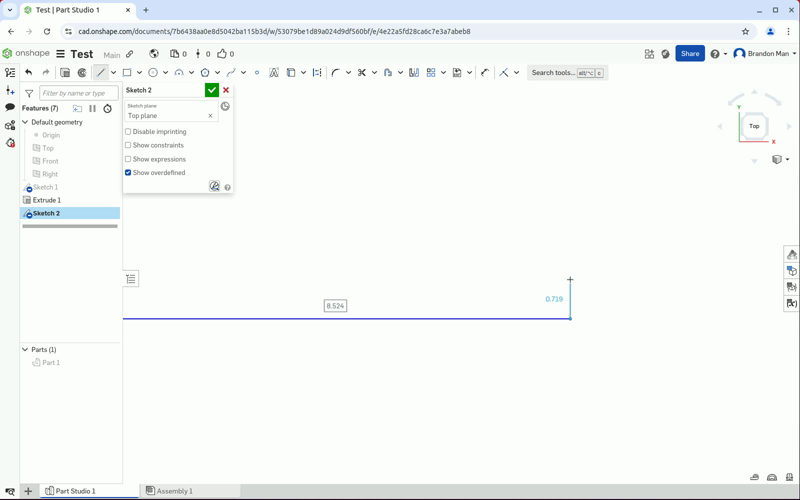
click(570, 279)
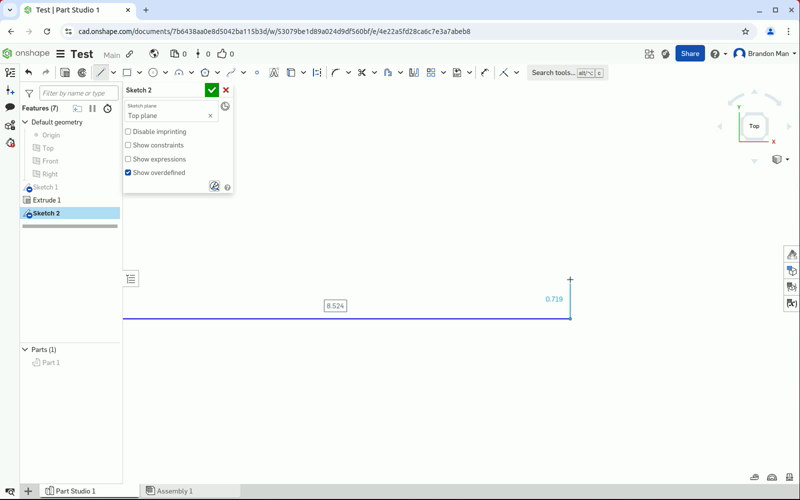
scroll(-6)
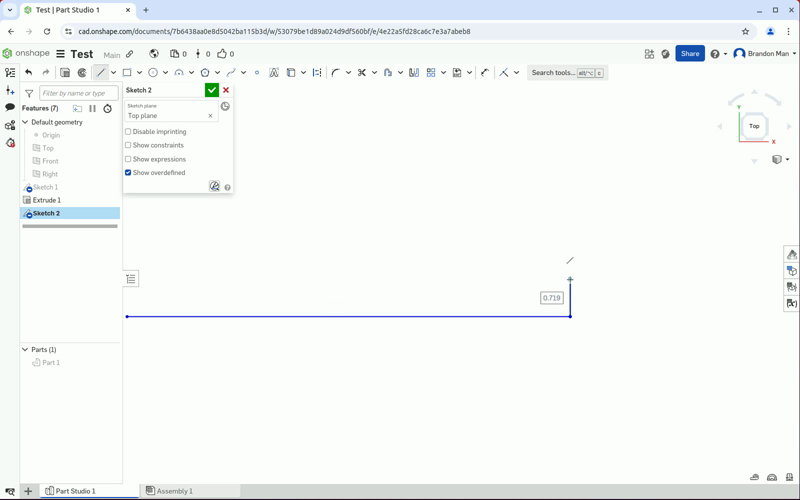
scroll(-6)
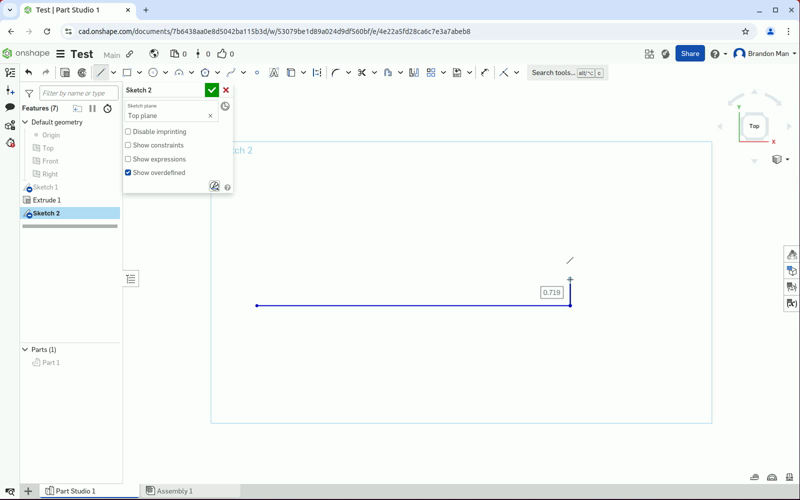
scroll(-6)
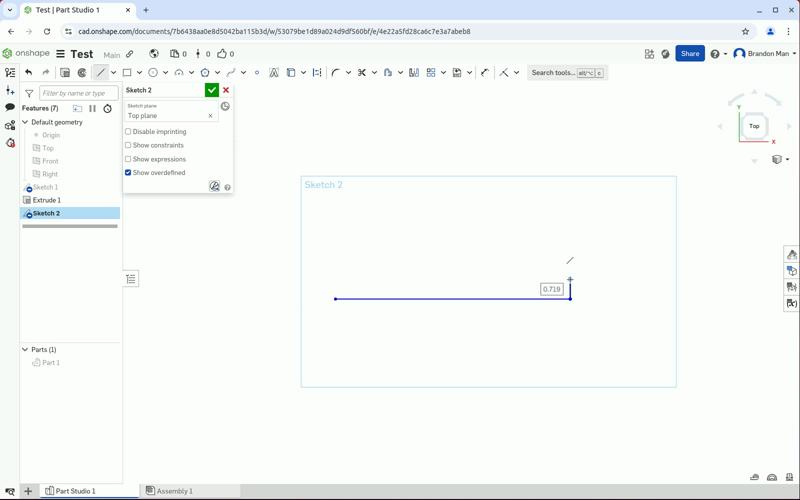
scroll(-6)
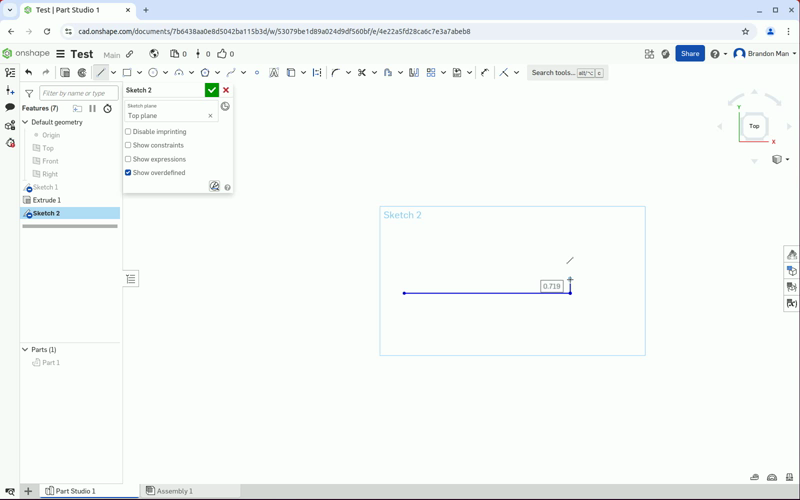
scroll(-6)
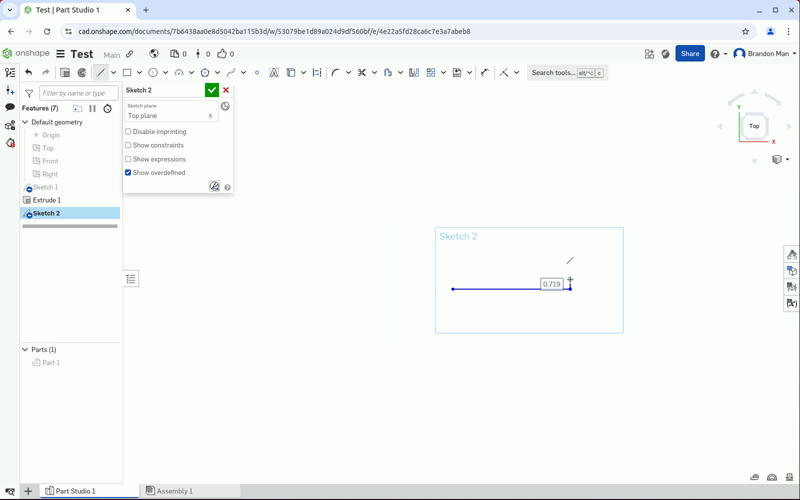
scroll(-6)
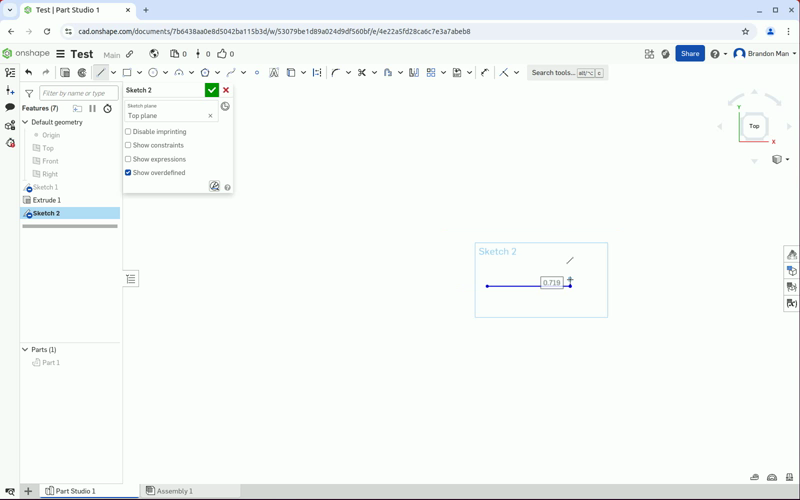
scroll(-6)
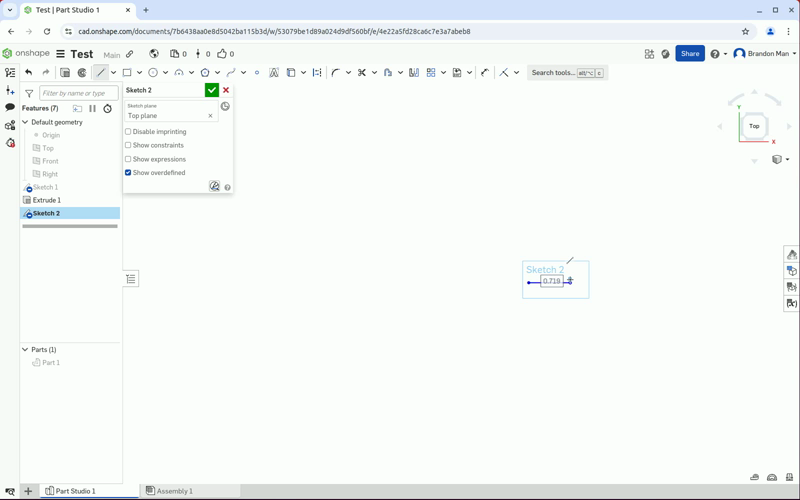
key_up(shift)
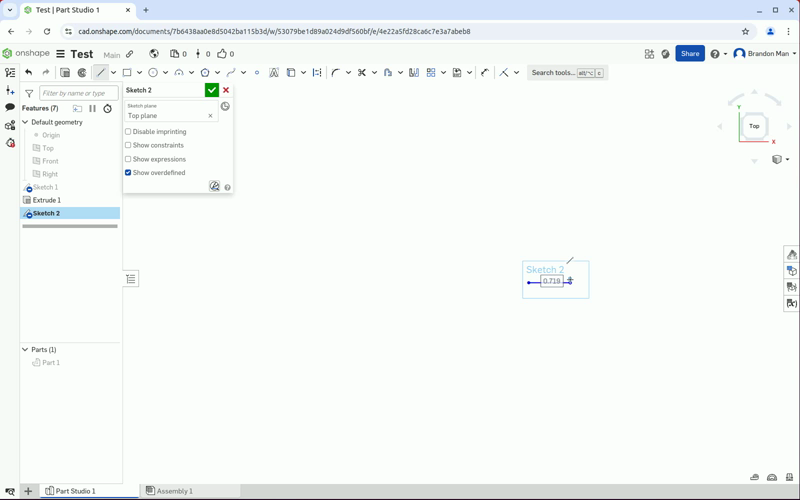
key_down(shift)
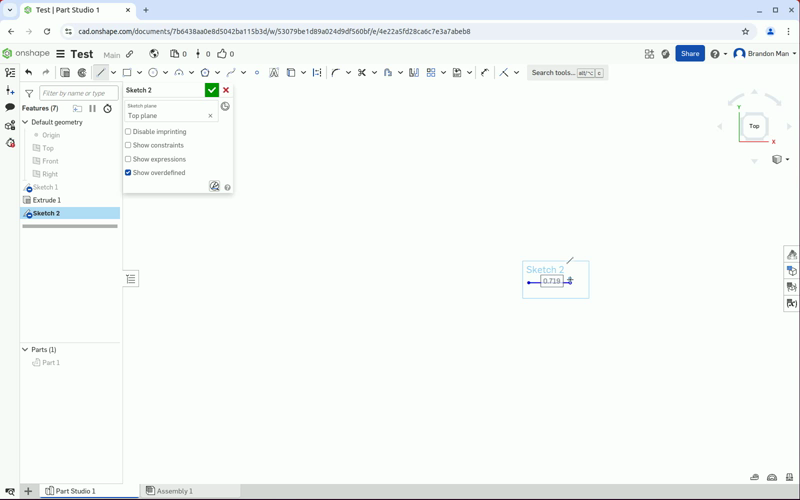
mouse_move(589, 279)
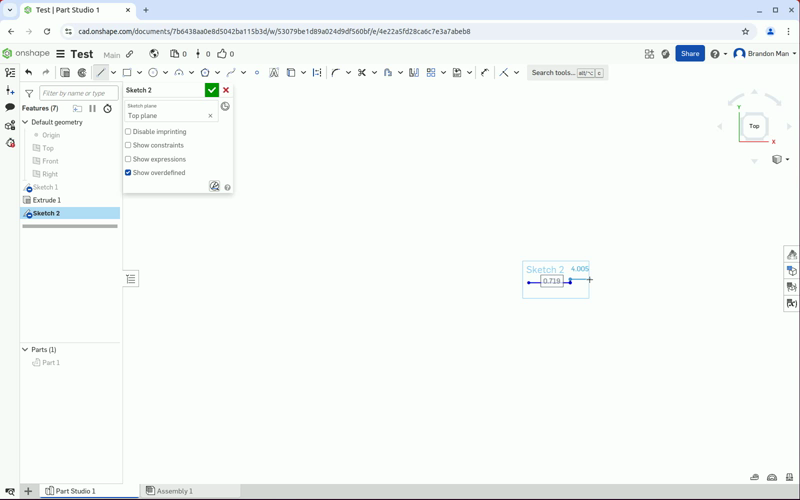
mouse_move(573, 279)
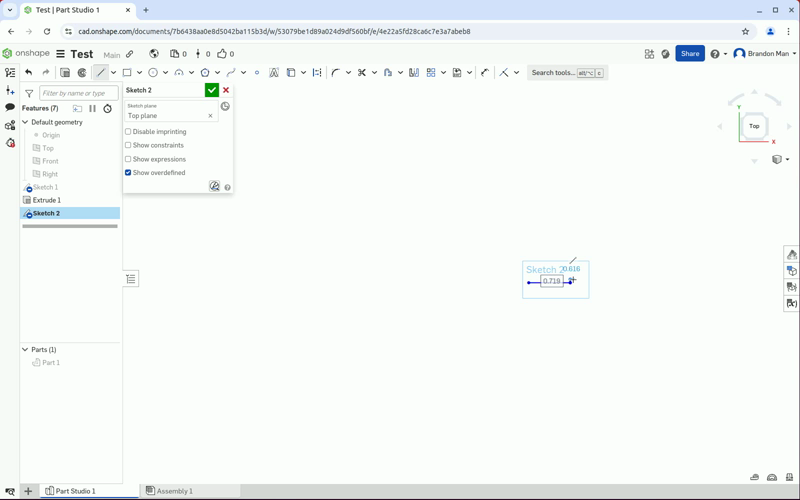
scroll(6)
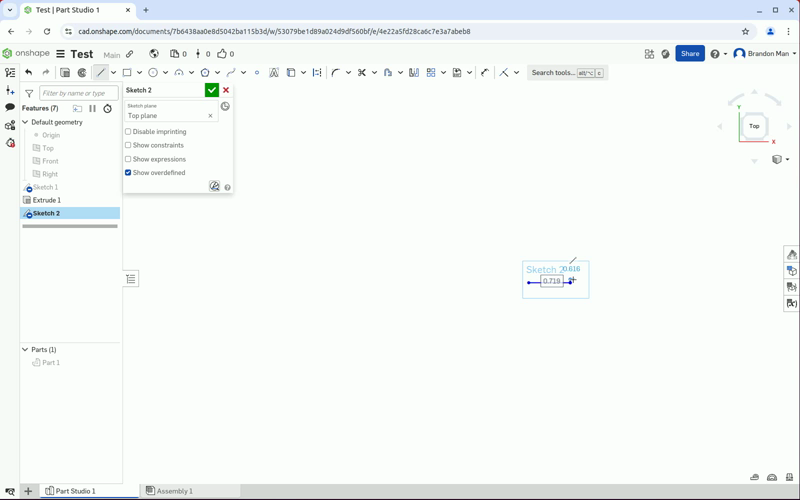
scroll(6)
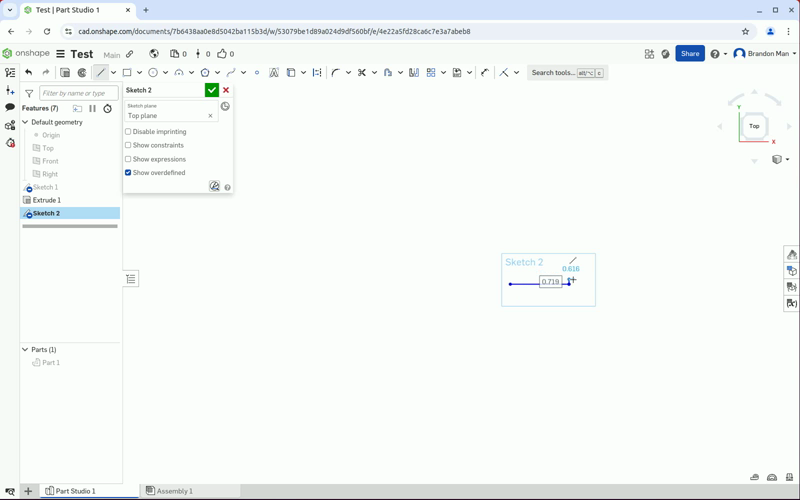
scroll(6)
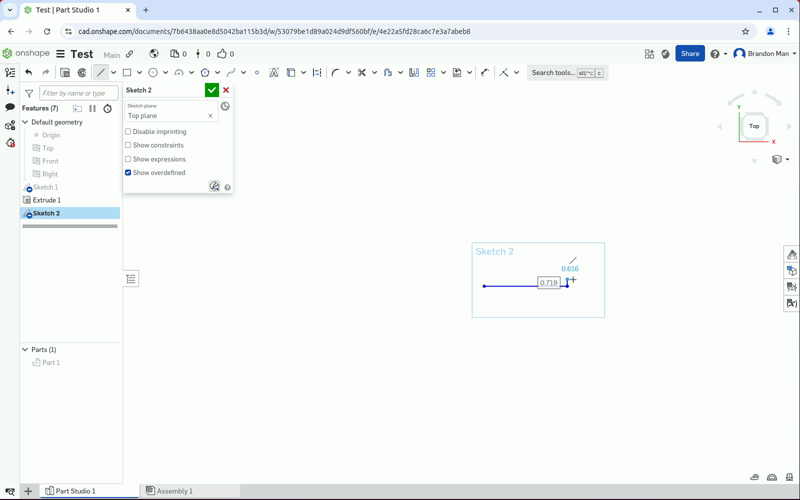
scroll(6)
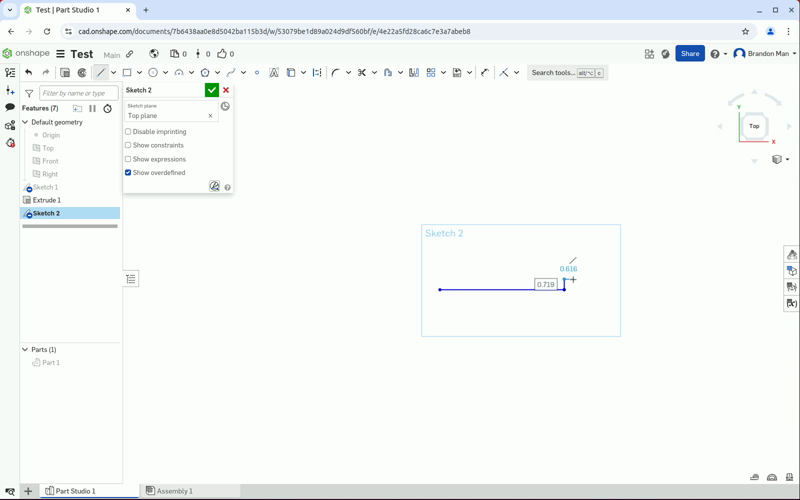
scroll(6)
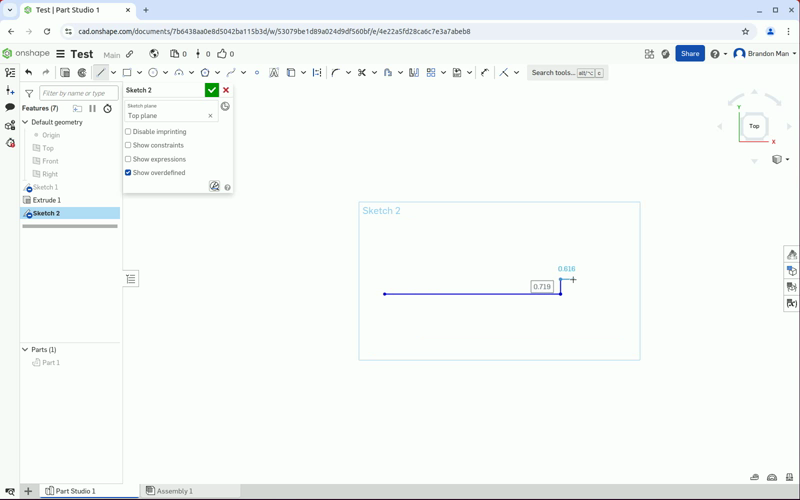
scroll(6)
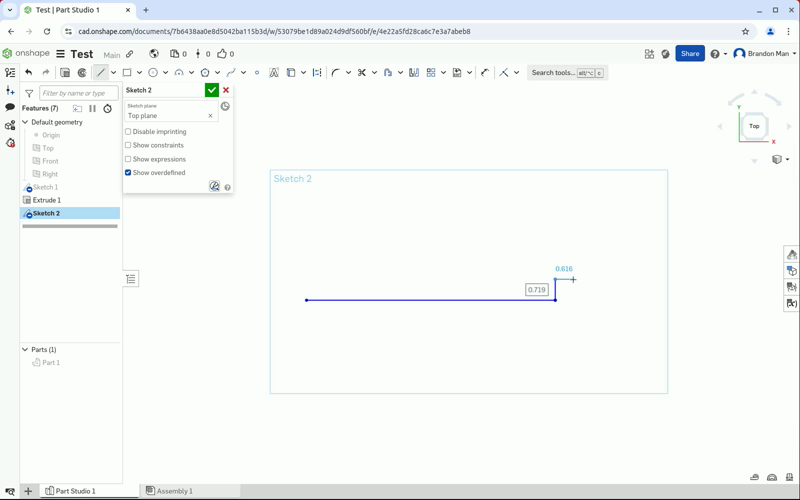
scroll(6)
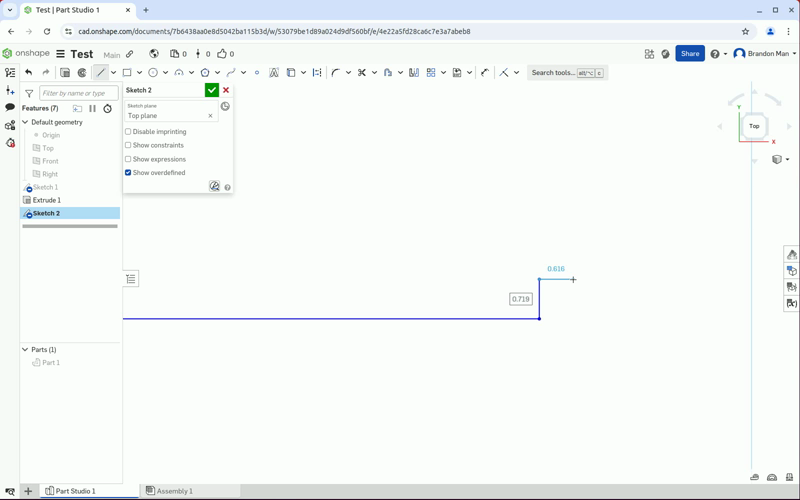
click(573, 279)
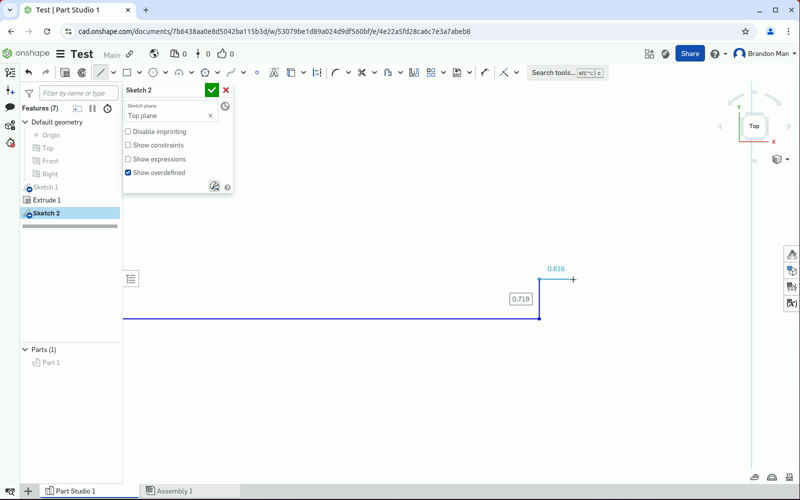
scroll(-6)
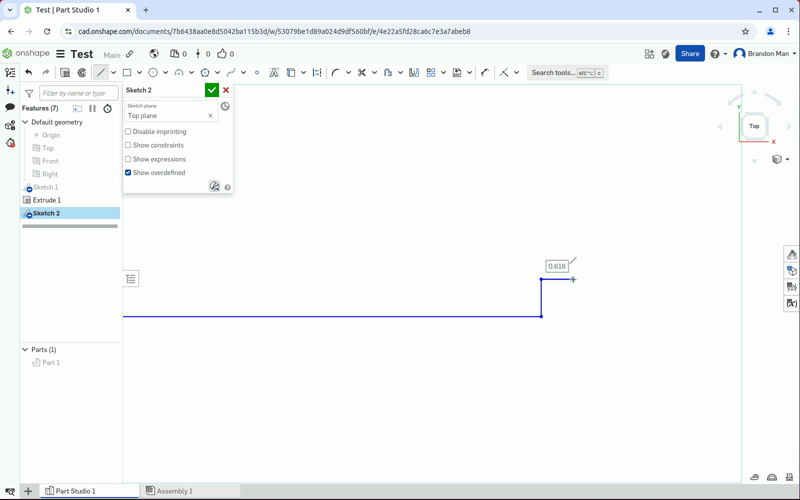
scroll(-6)
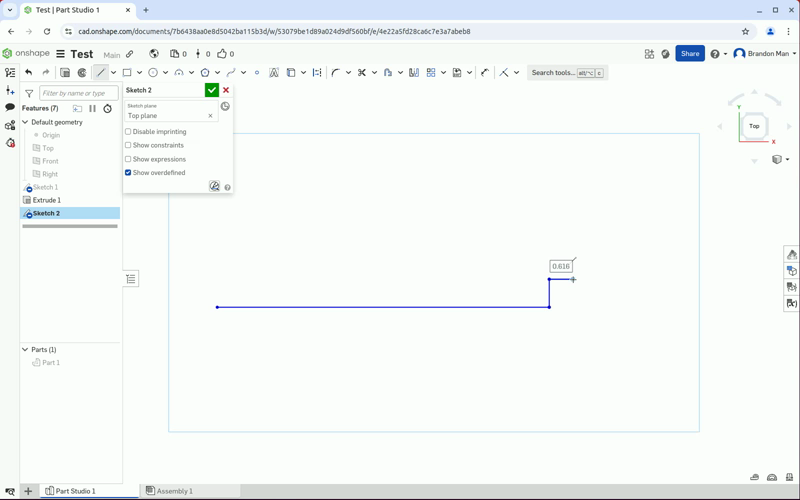
scroll(-6)
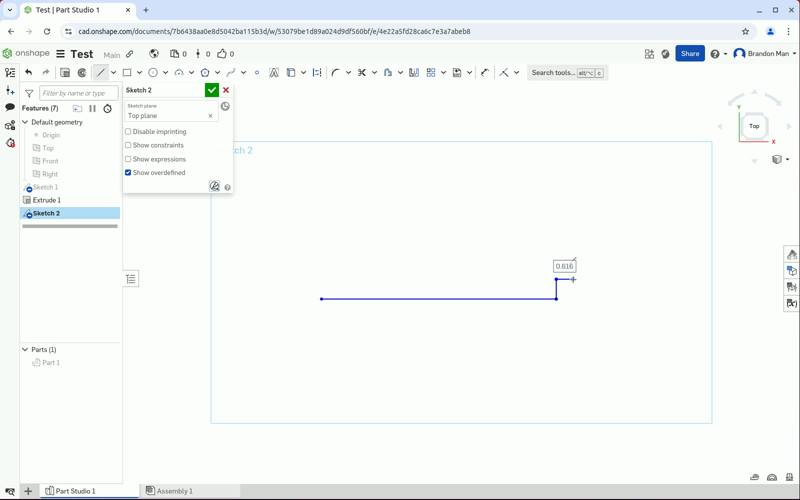
scroll(-6)
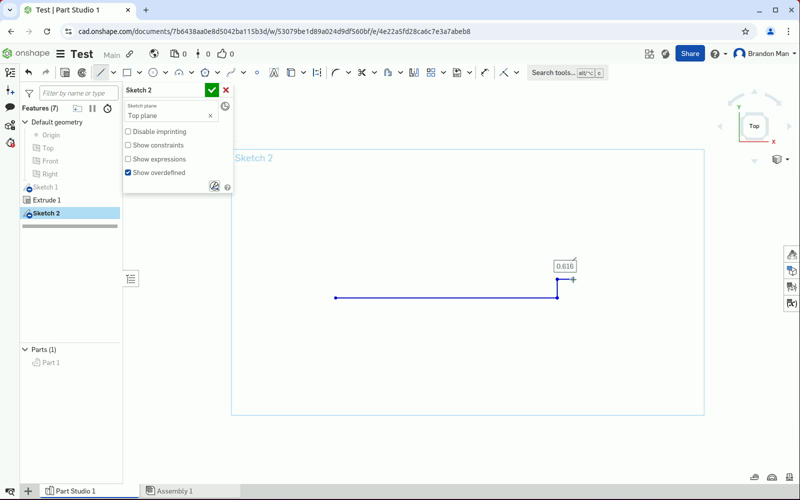
scroll(-6)
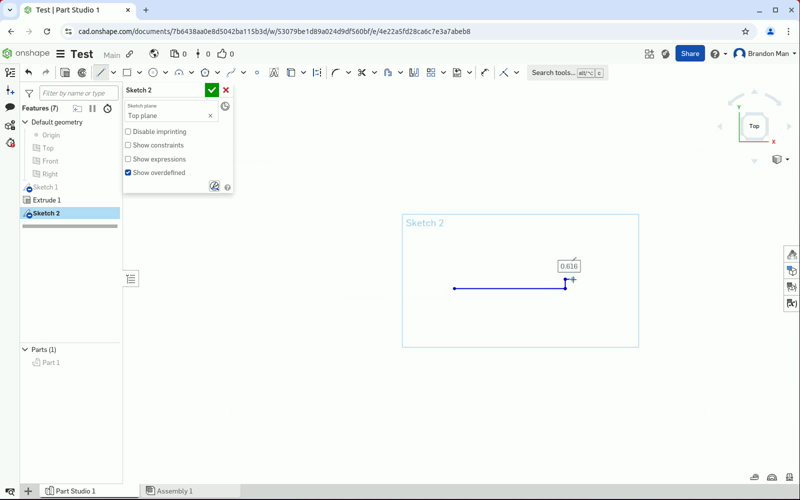
scroll(-6)
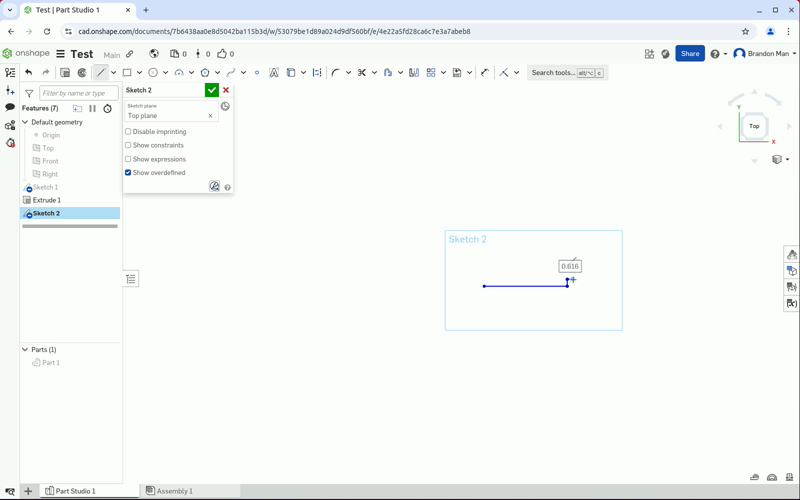
scroll(-6)
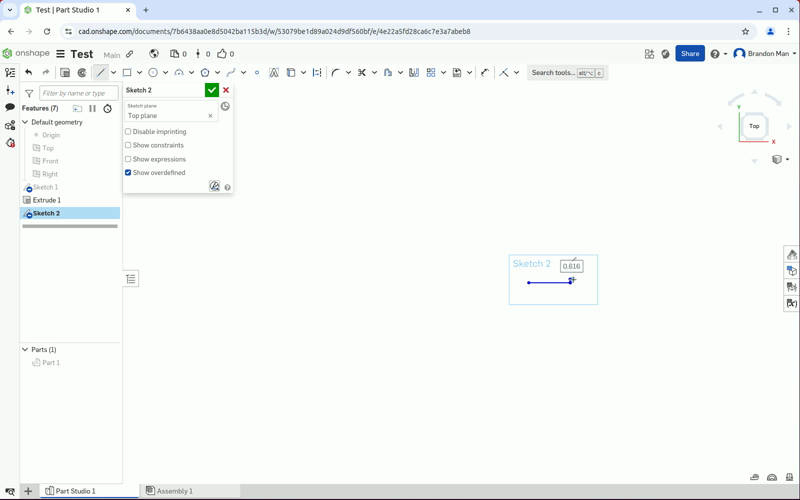
key_up(shift)
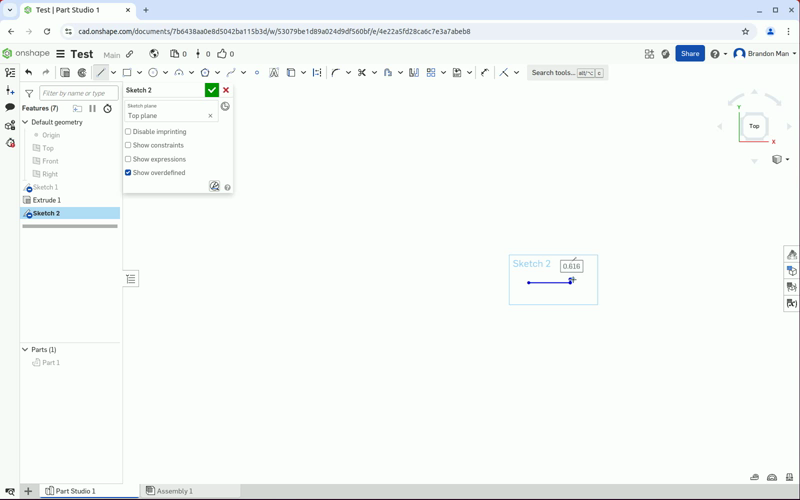
key_down(shift)
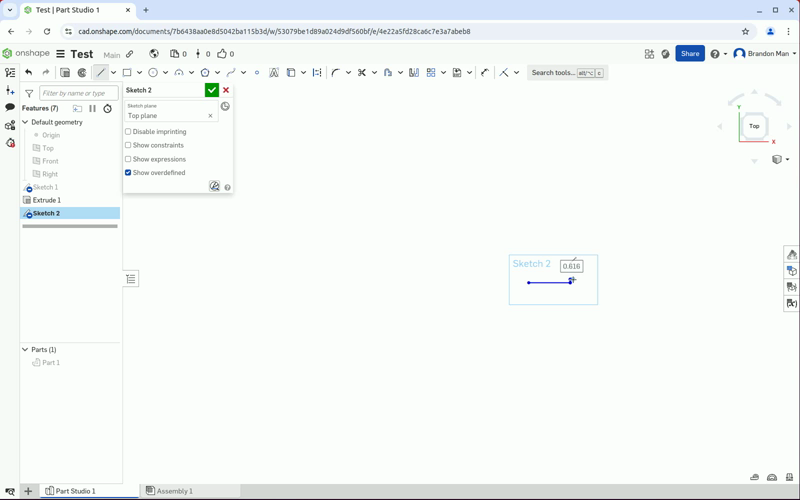
mouse_move(573, 212)
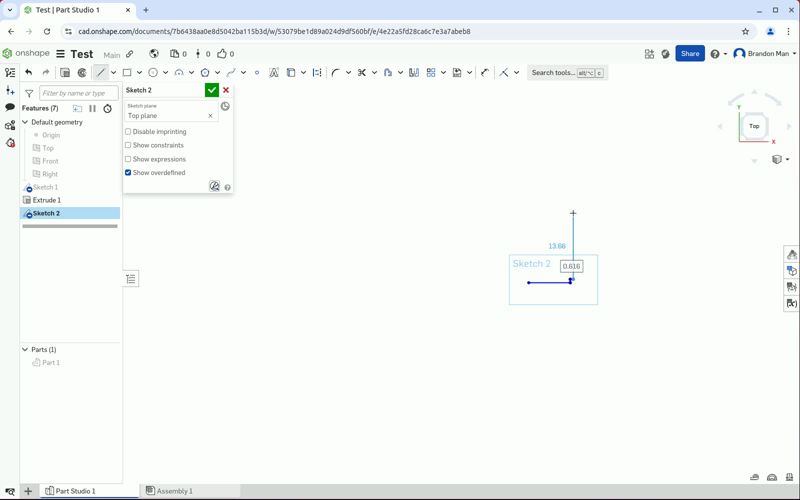
click(573, 212)
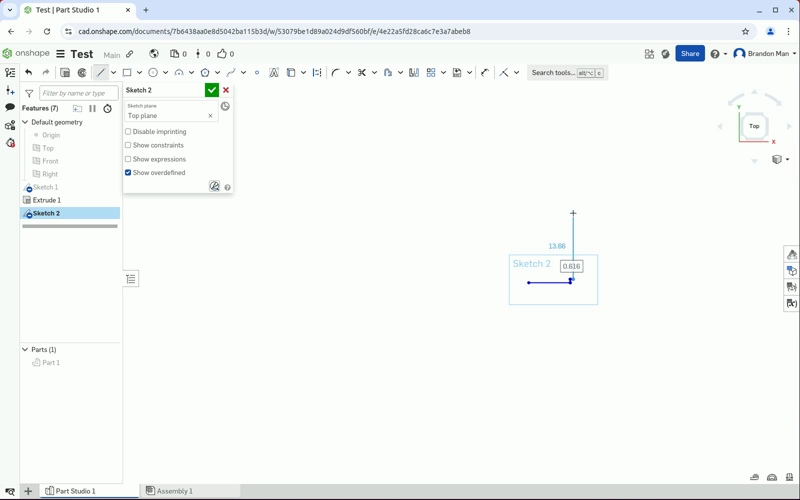
key_up(shift)
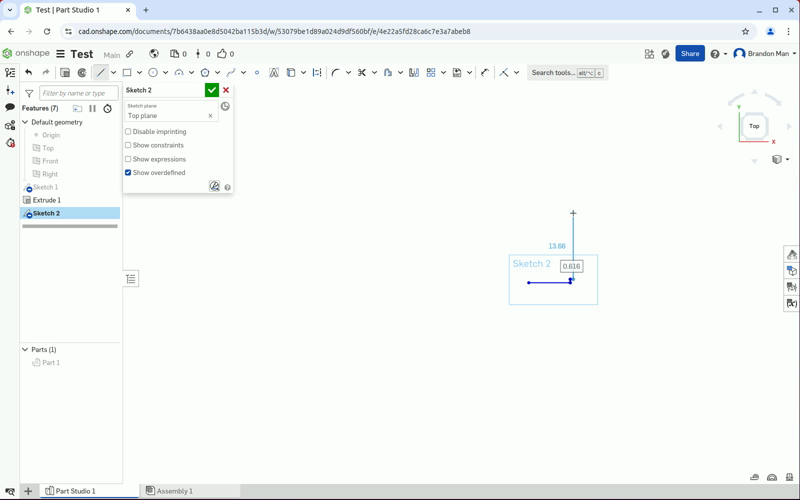
key_down(shift)
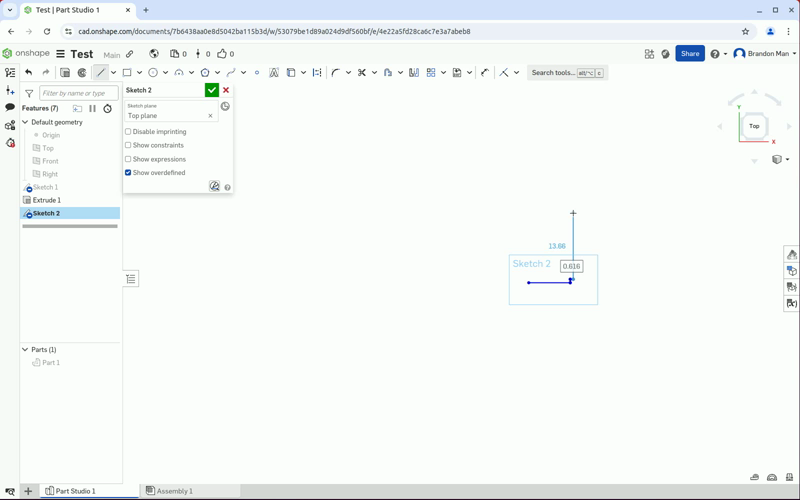
mouse_move(589, 212)
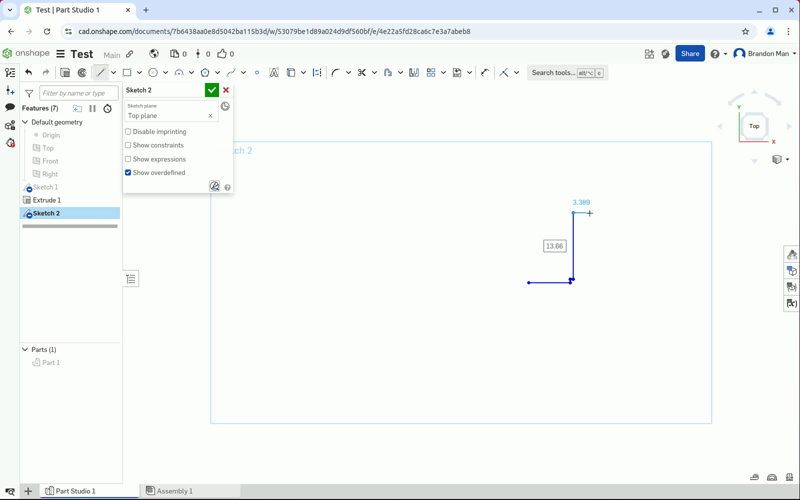
mouse_move(570, 212)
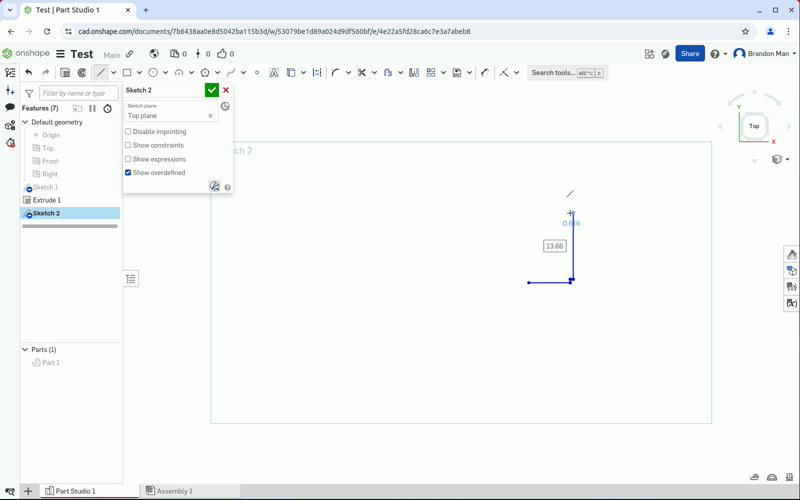
scroll(6)
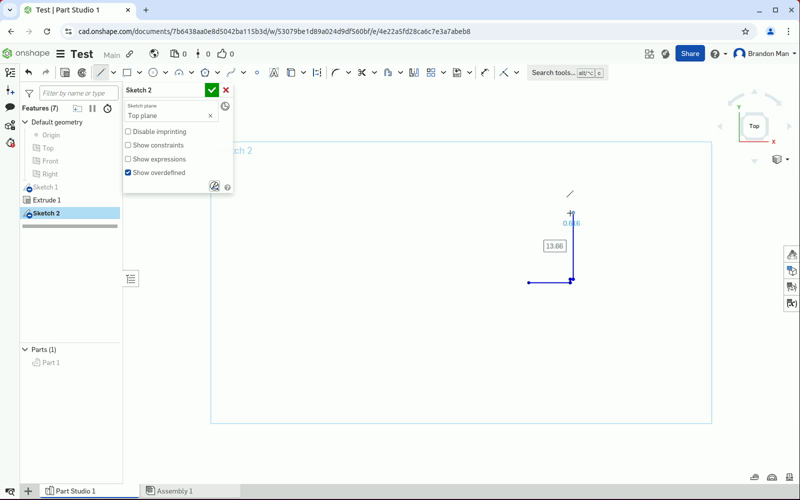
scroll(6)
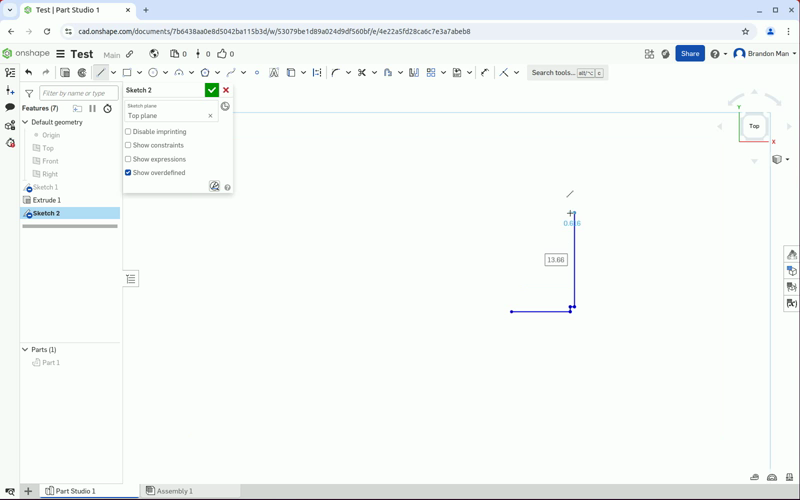
scroll(6)
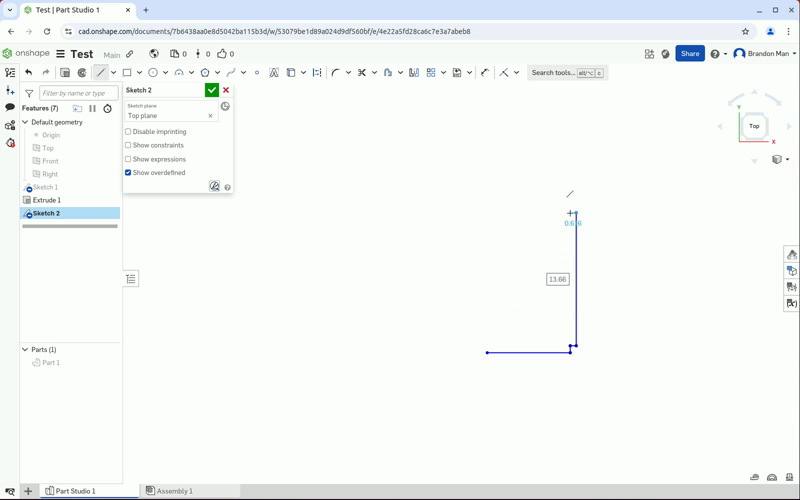
scroll(6)
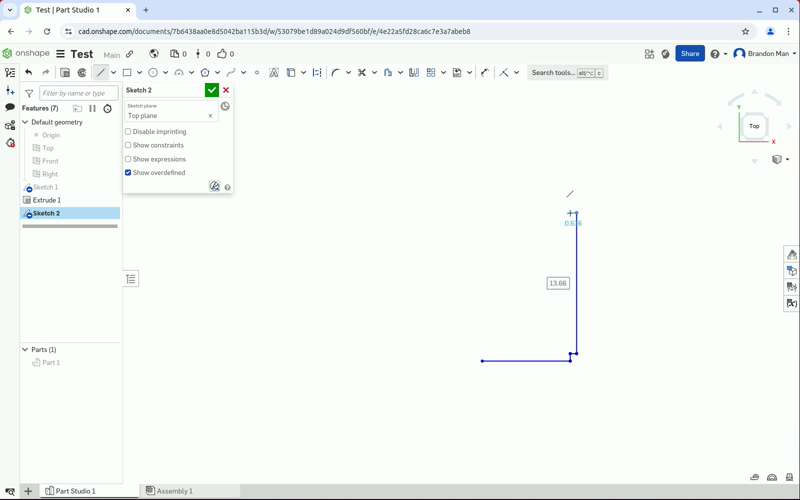
scroll(6)
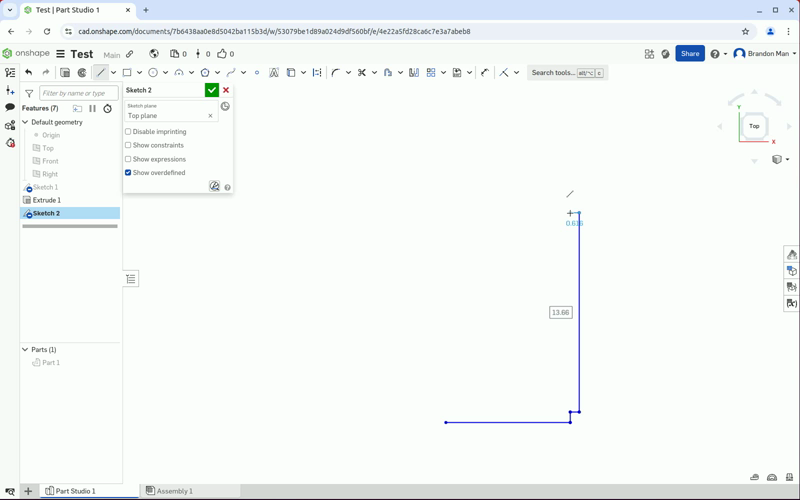
scroll(6)
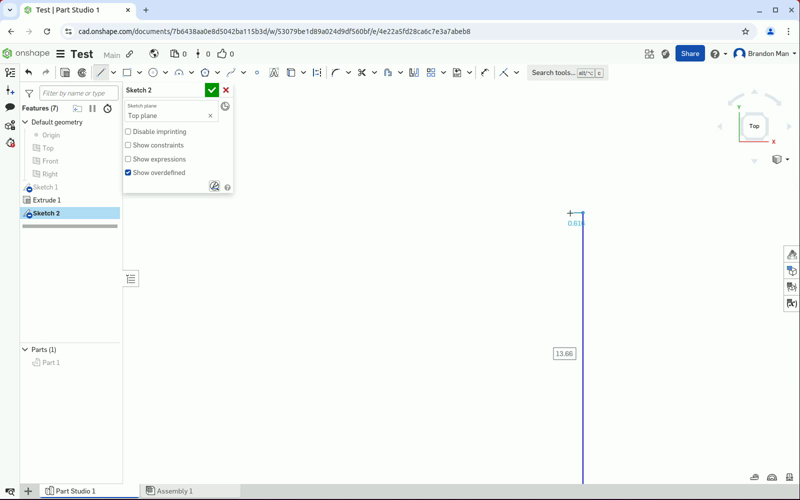
scroll(6)
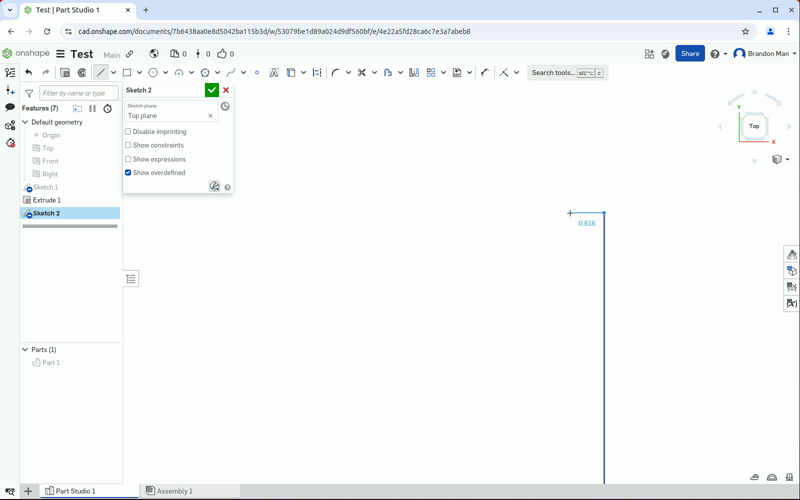
click(570, 212)
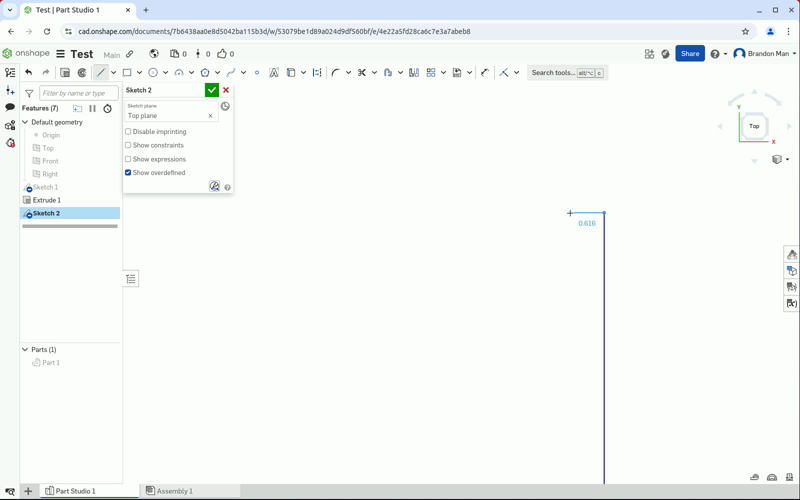
scroll(-6)
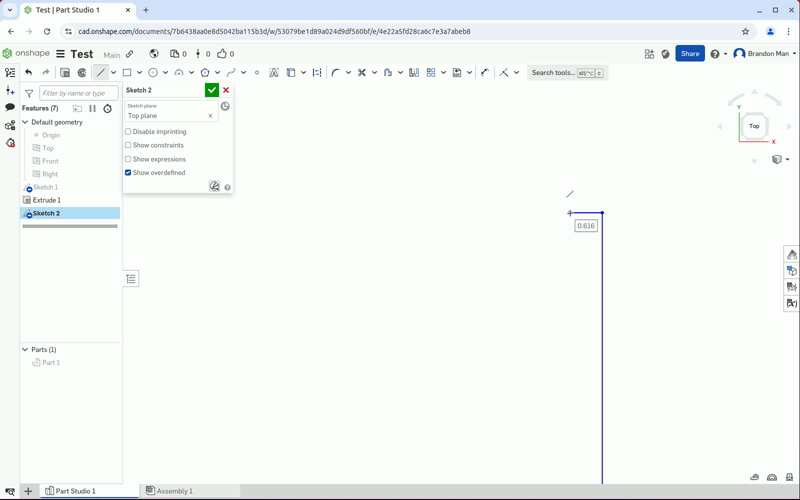
scroll(-6)
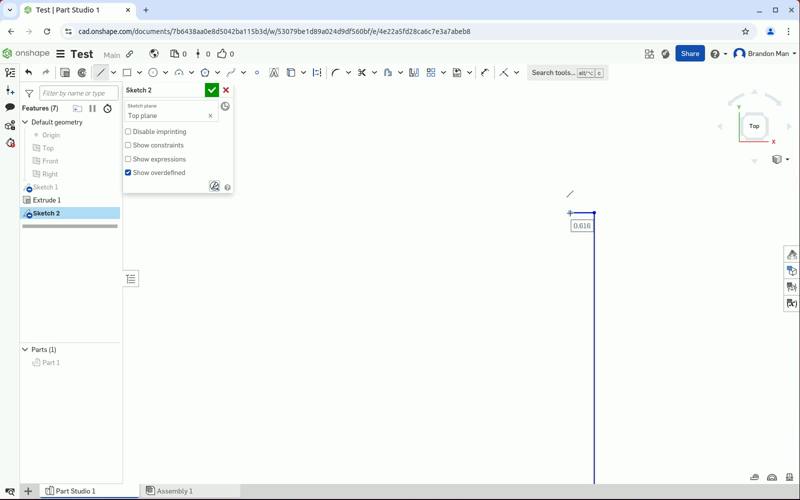
scroll(-6)
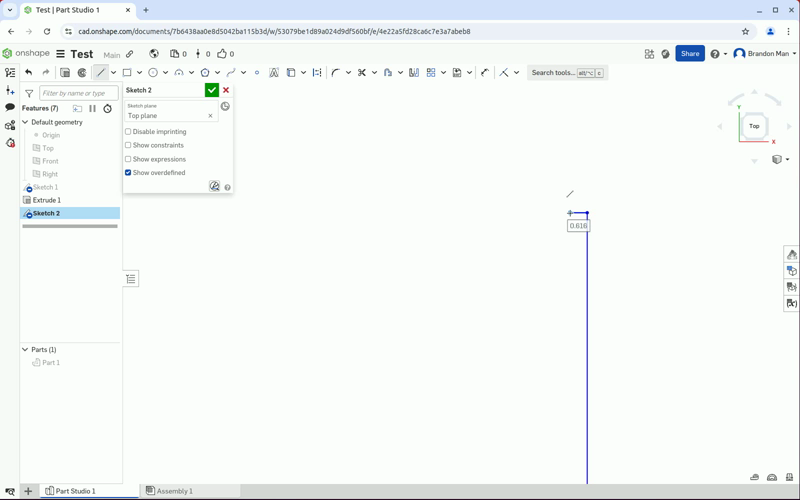
scroll(-6)
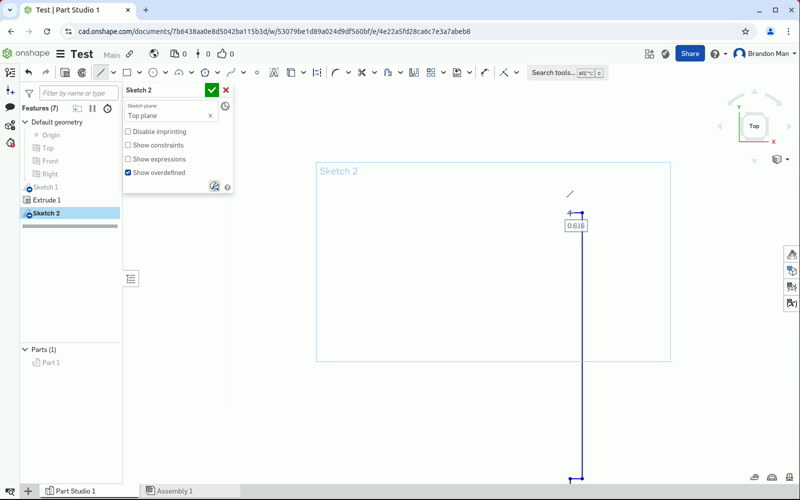
scroll(-6)
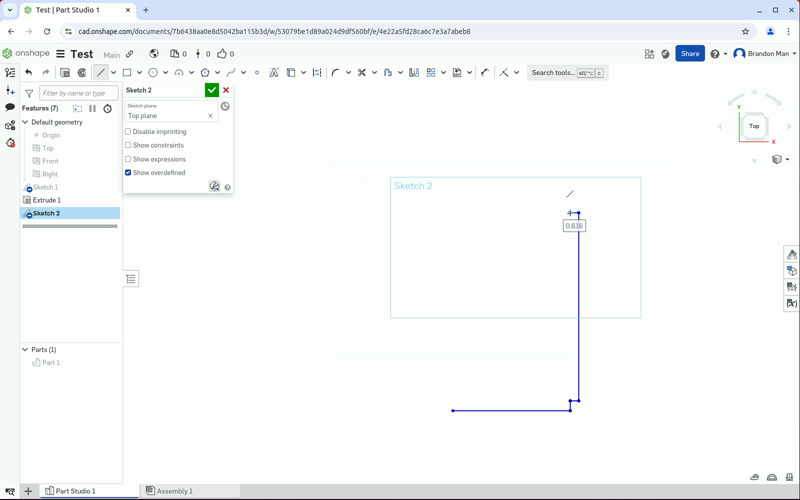
scroll(-6)
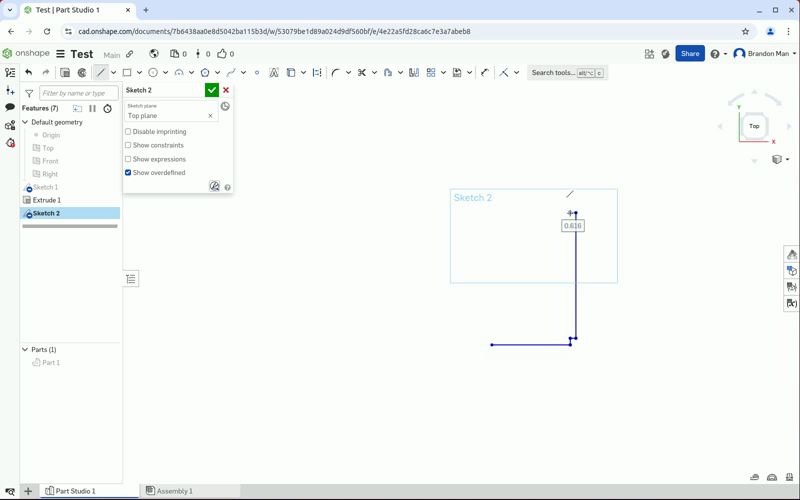
scroll(-6)
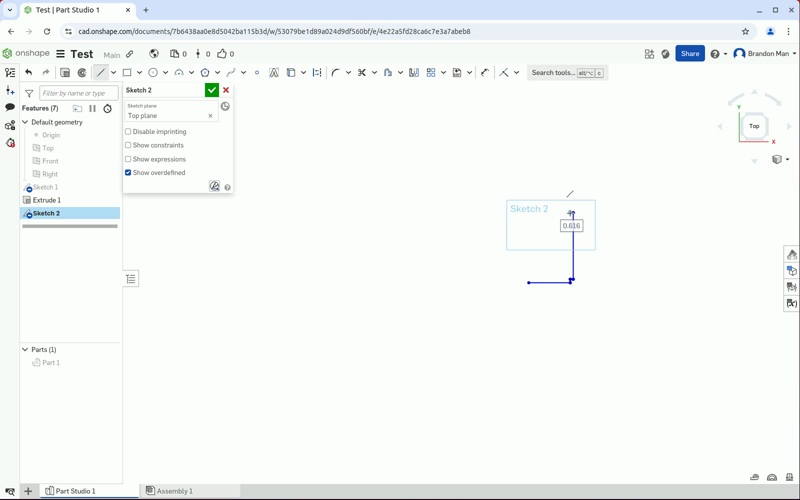
key_up(shift)
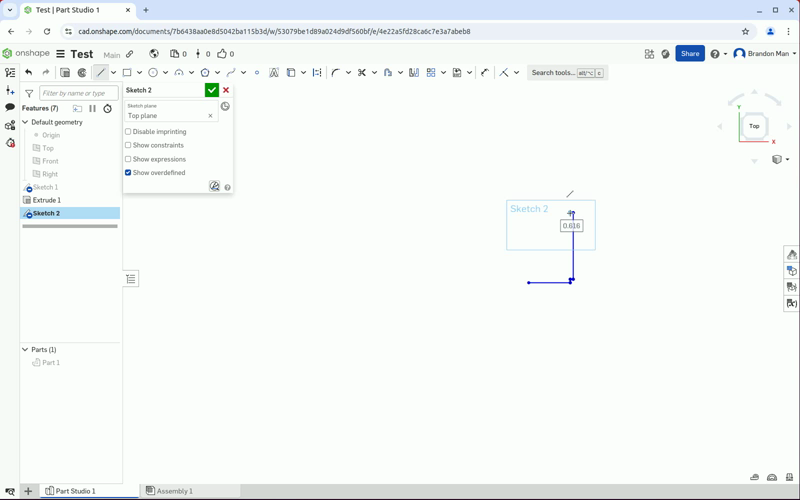
key_down(shift)
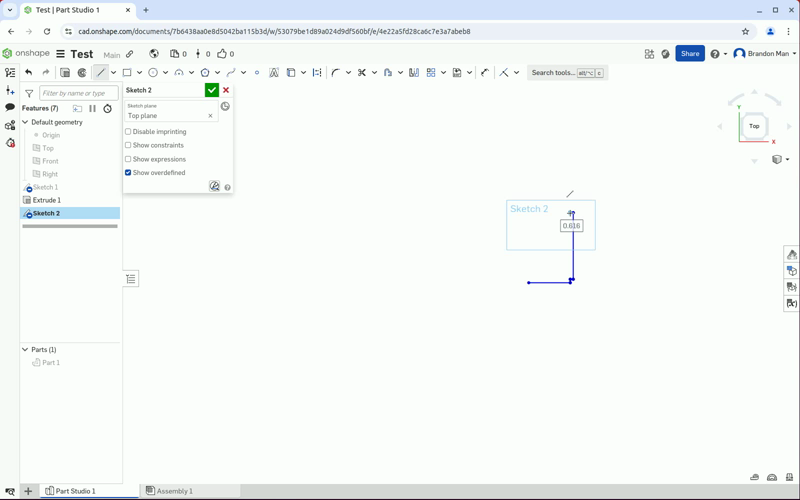
mouse_move(589, 212)
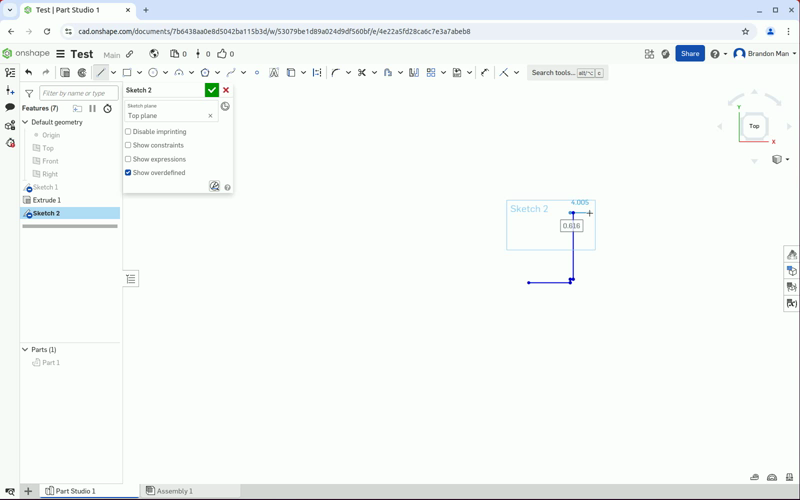
mouse_move(570, 208)
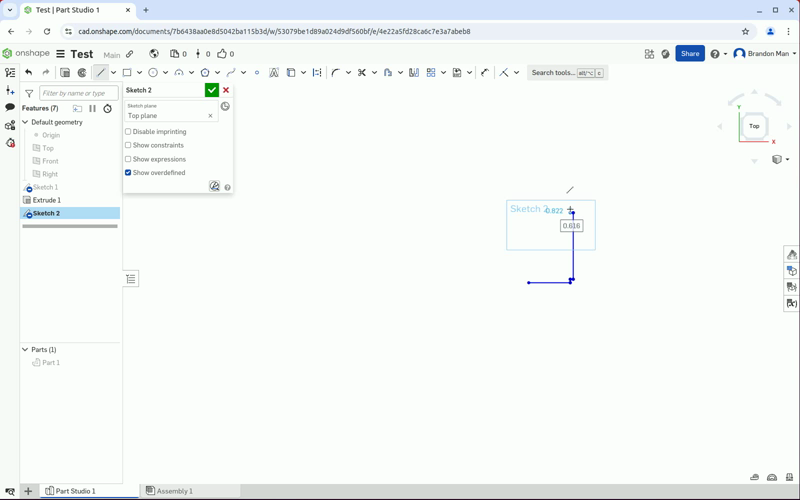
scroll(6)
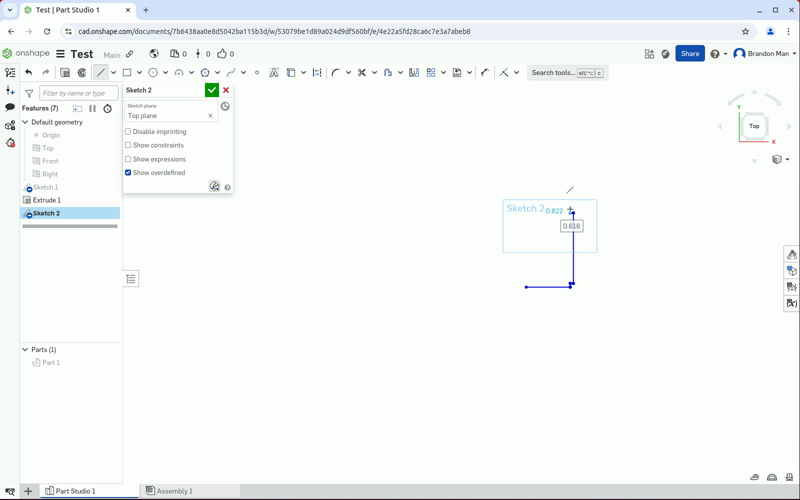
scroll(6)
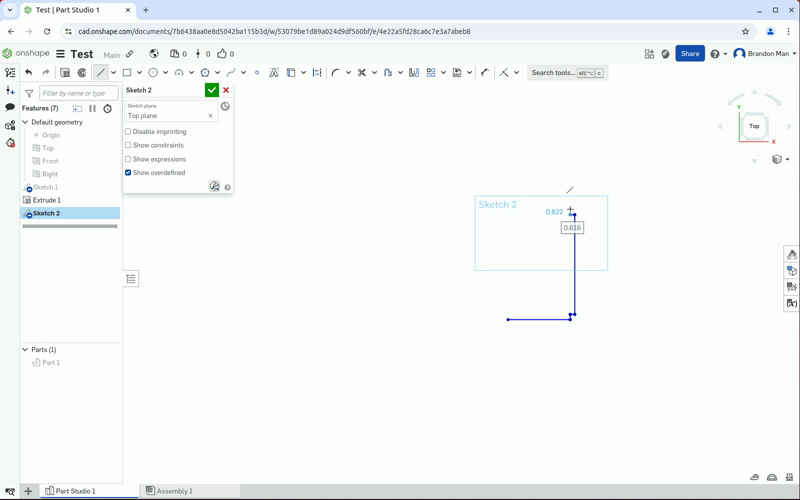
scroll(6)
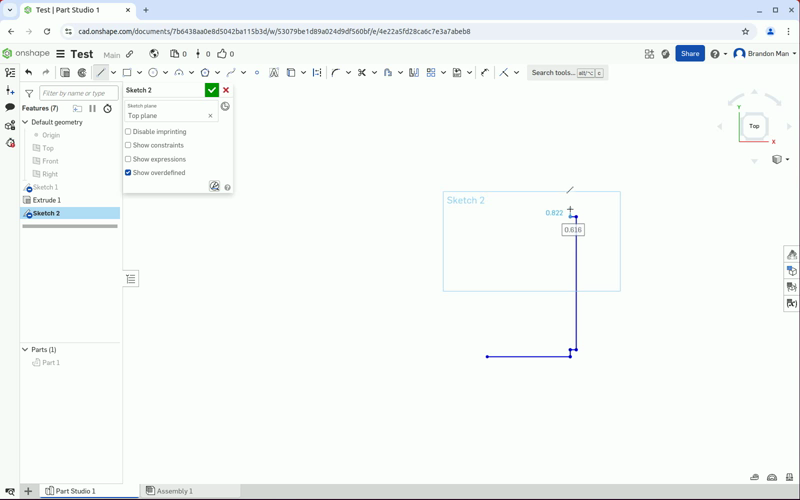
scroll(6)
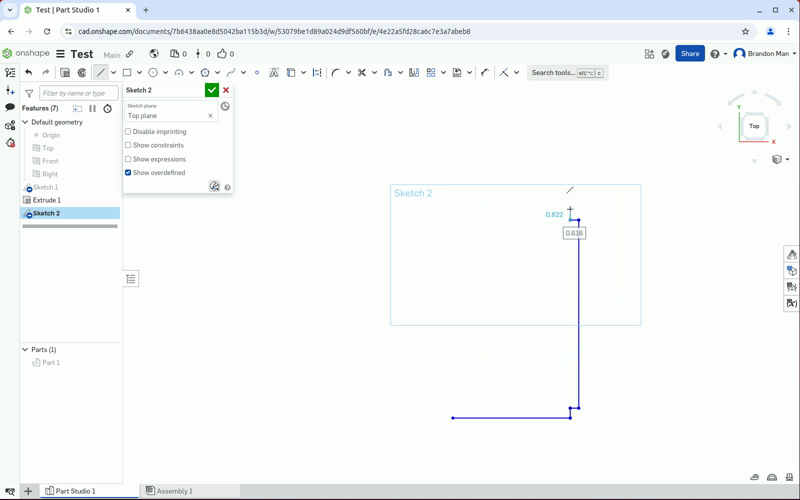
scroll(6)
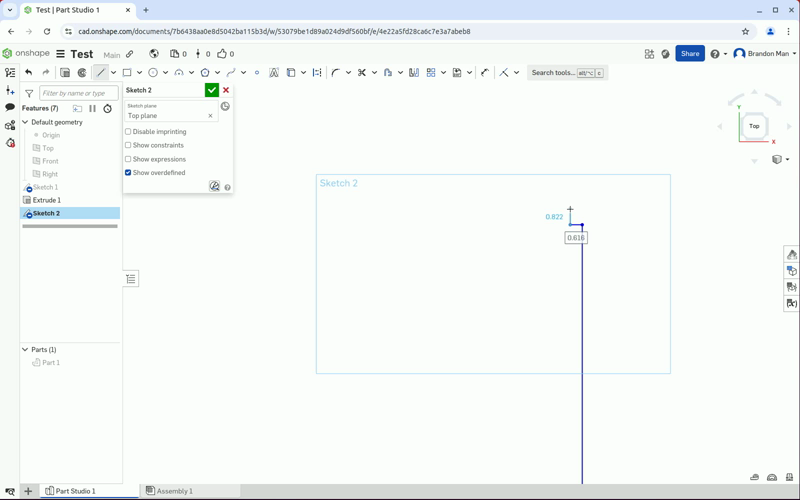
scroll(6)
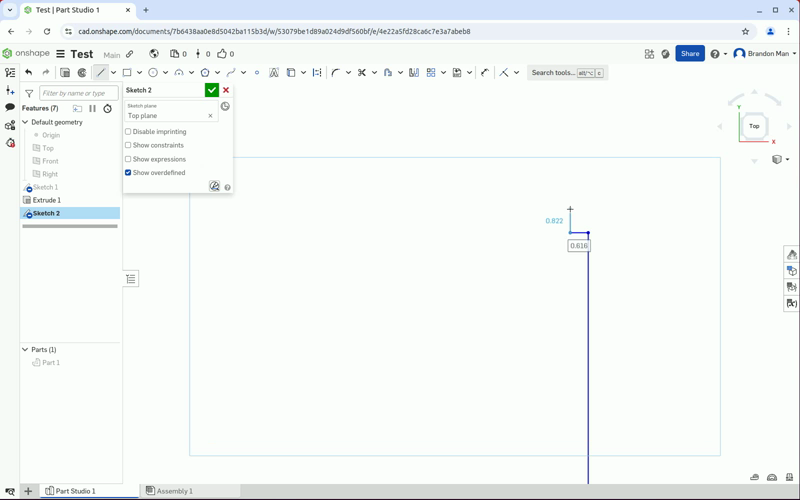
scroll(6)
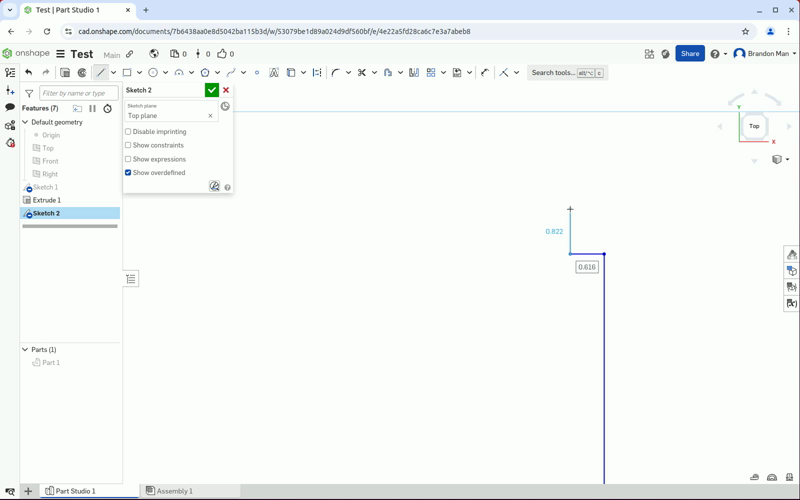
click(570, 208)
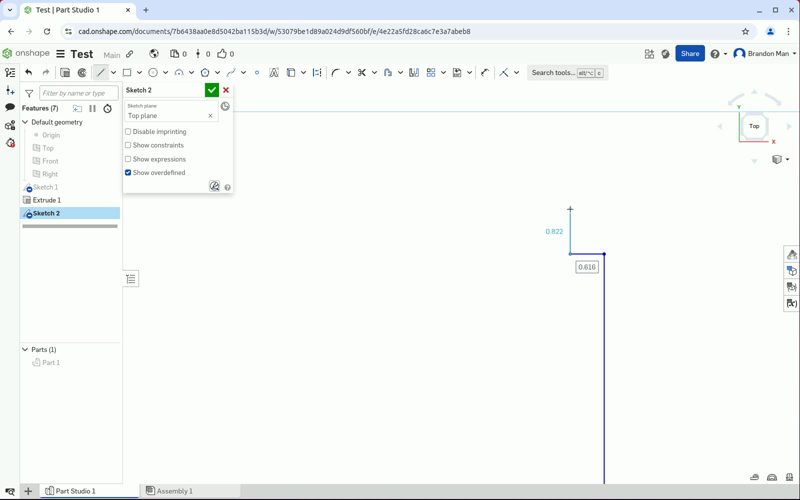
scroll(-6)
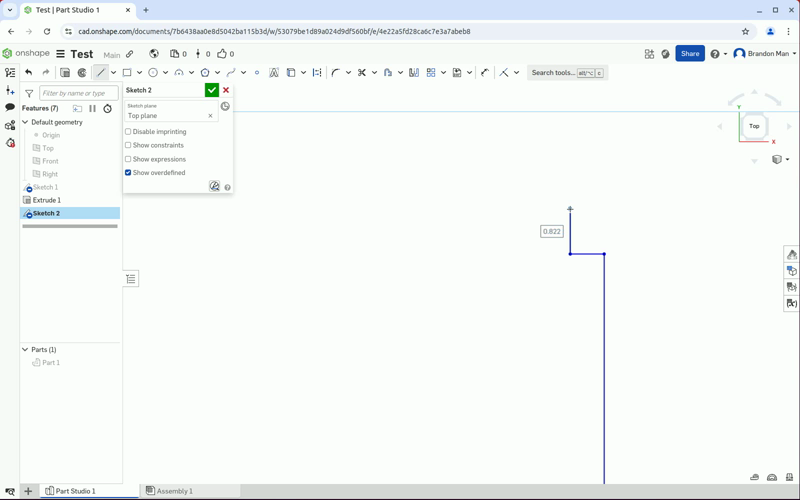
scroll(-6)
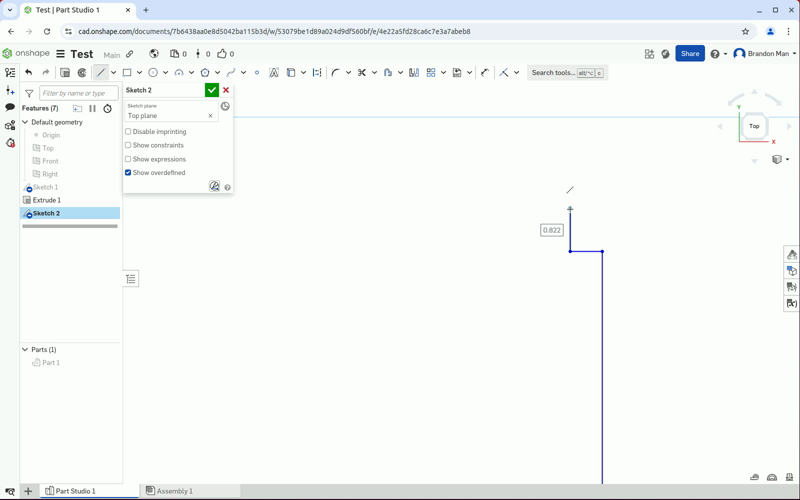
scroll(-6)
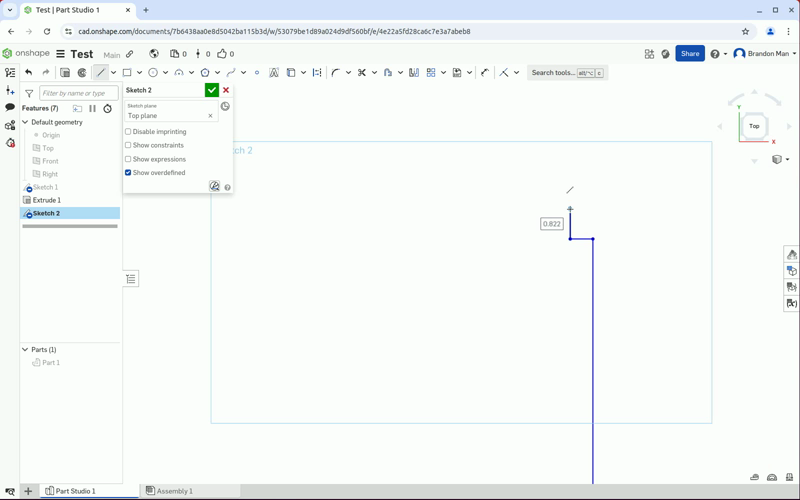
scroll(-6)
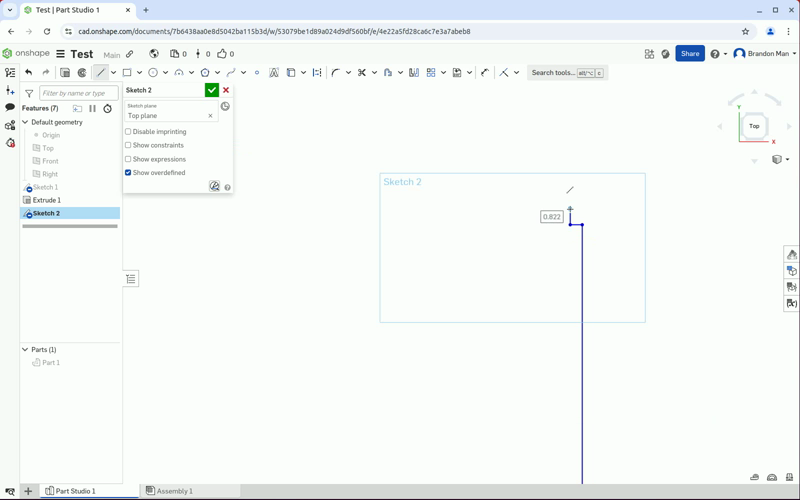
scroll(-6)
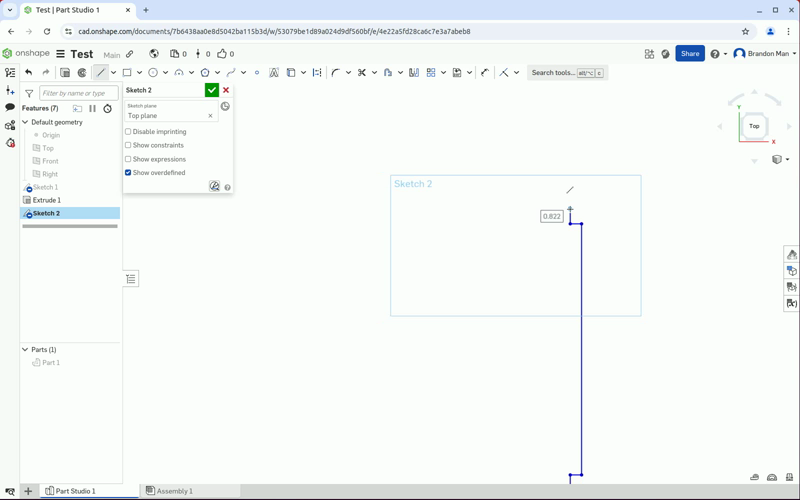
scroll(-6)
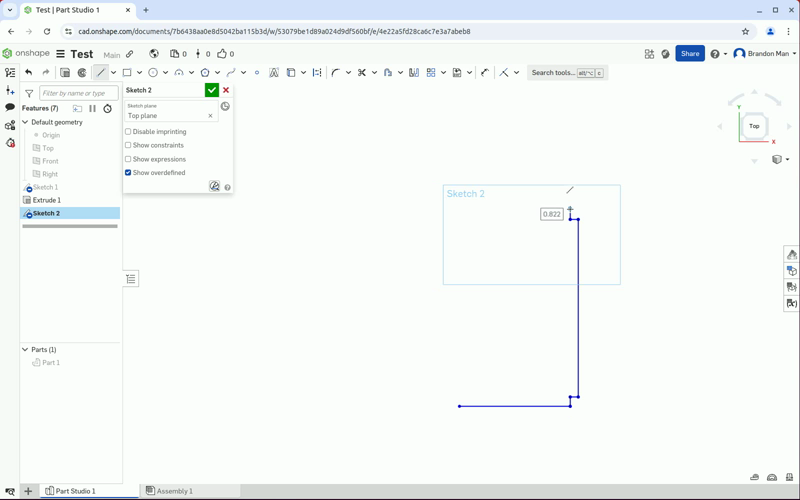
scroll(-6)
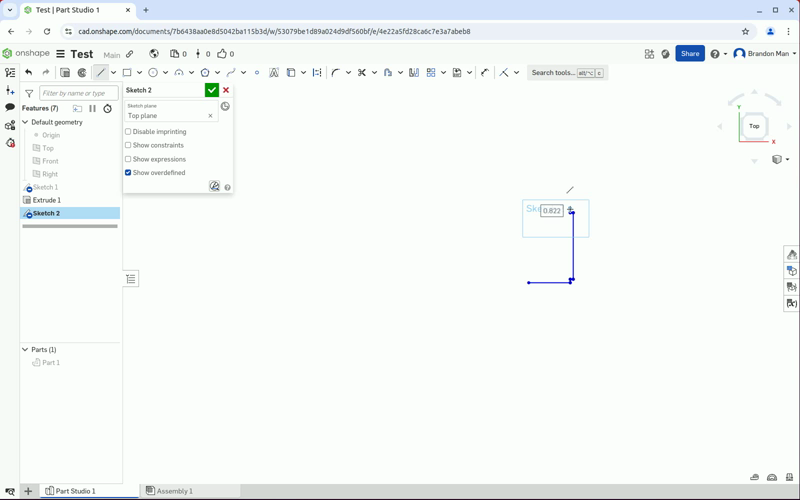
key_up(shift)
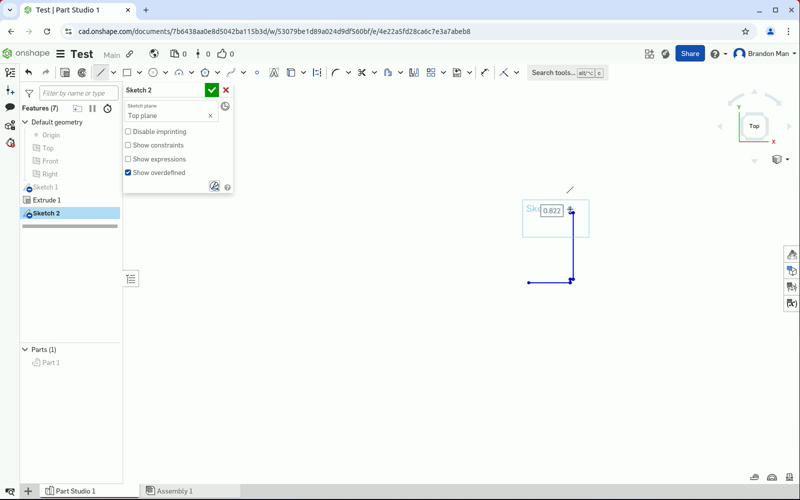
key_down(shift)
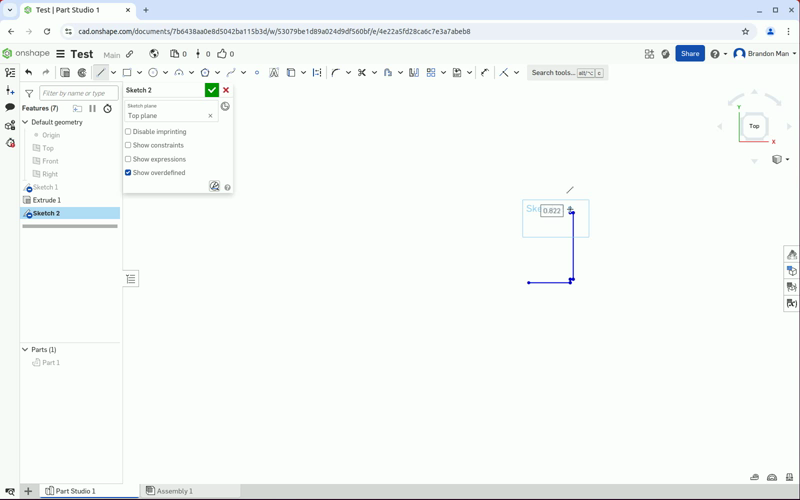
mouse_move(589, 208)
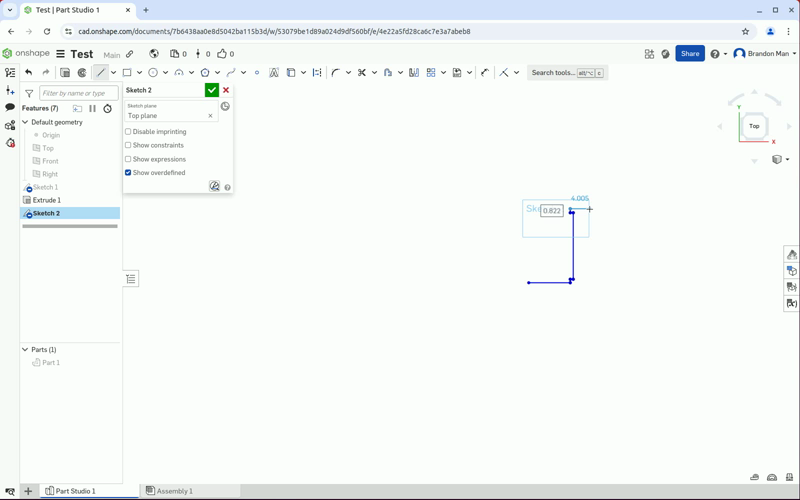
mouse_move(528, 208)
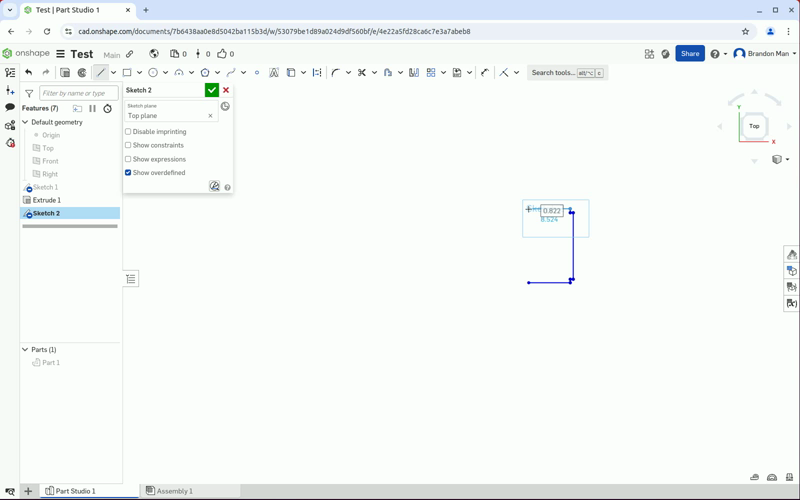
click(528, 208)
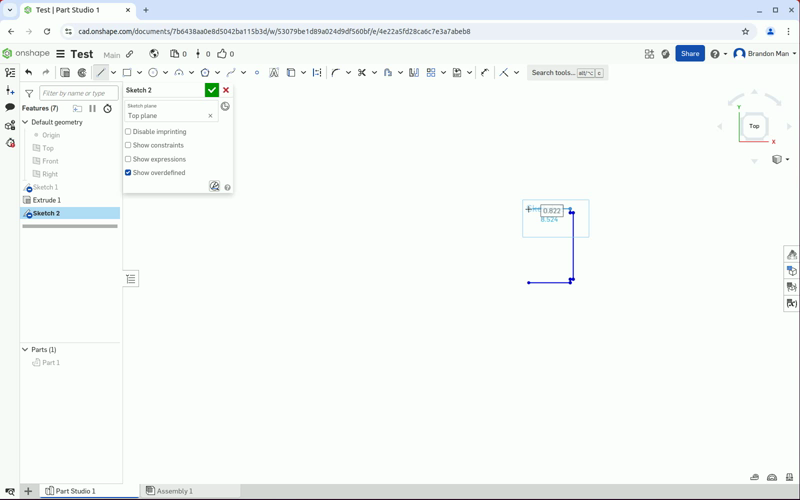
key_up(shift)
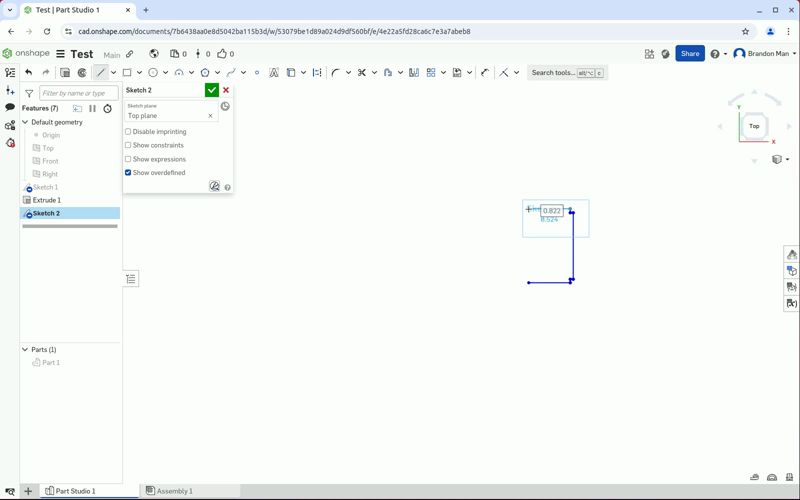
key_down(shift)
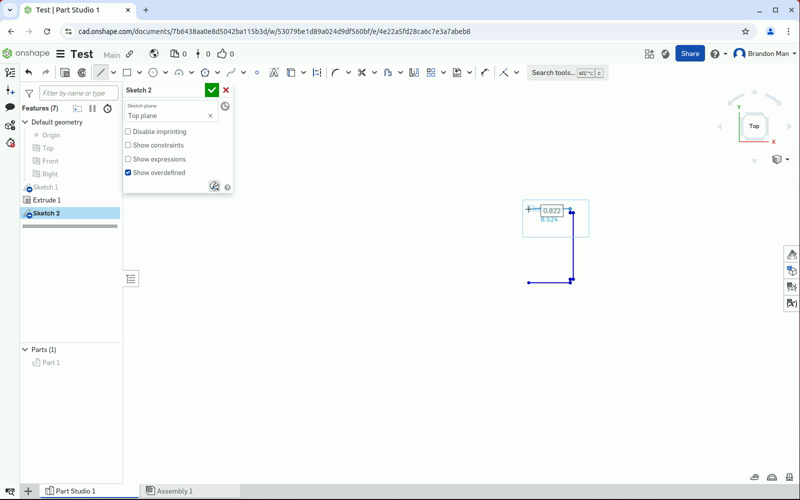
mouse_move(528, 282)
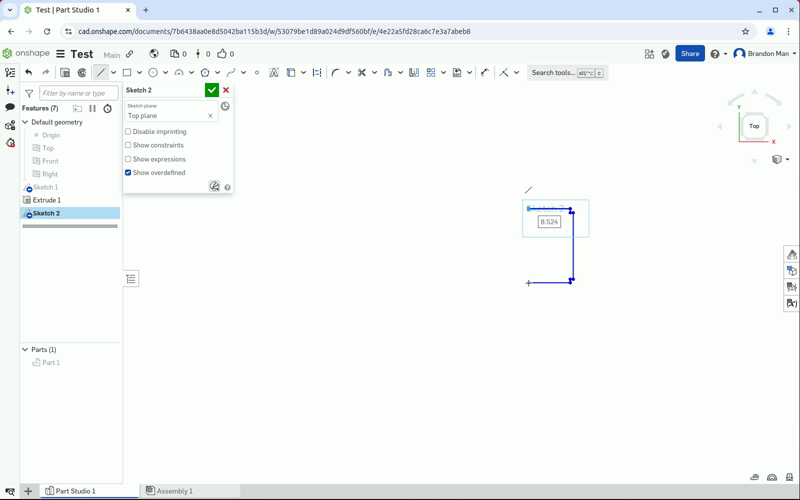
key_up(shift)
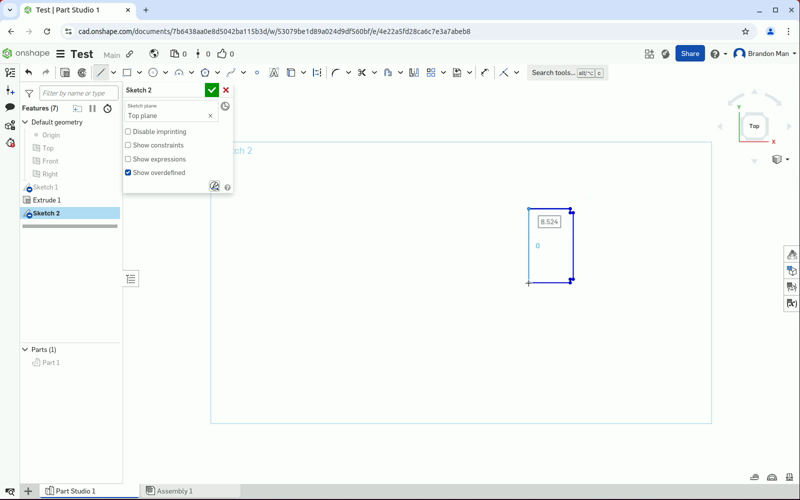
click(528, 282)
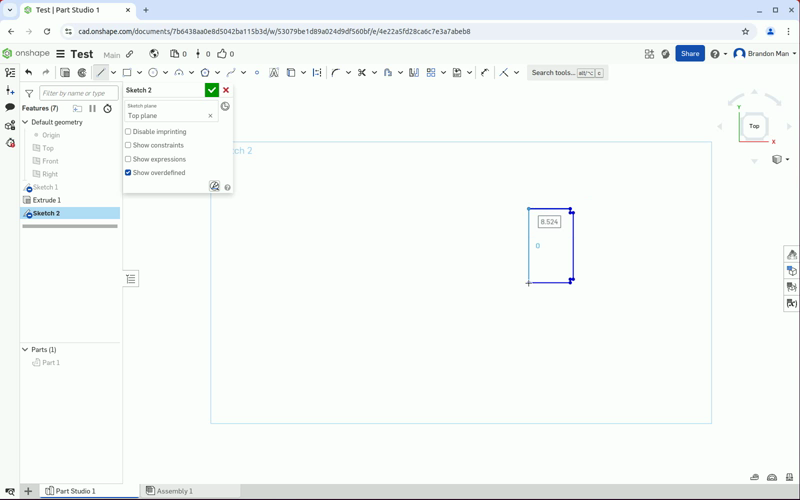
key(esc)
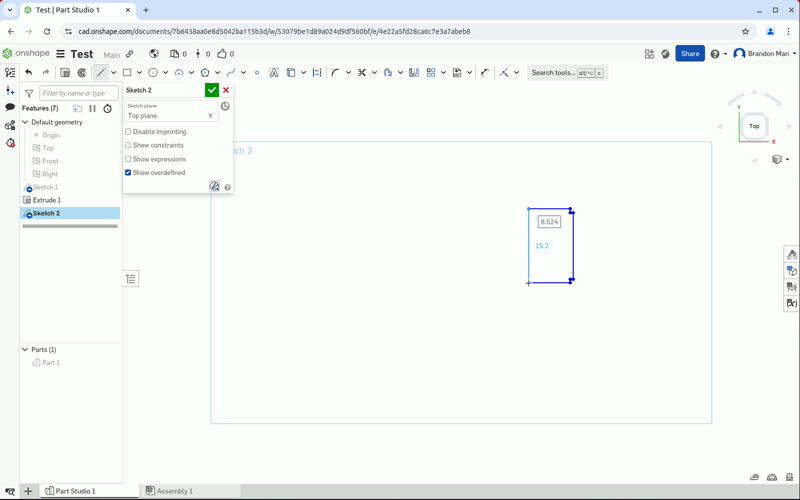
mouse_move(542, 212)
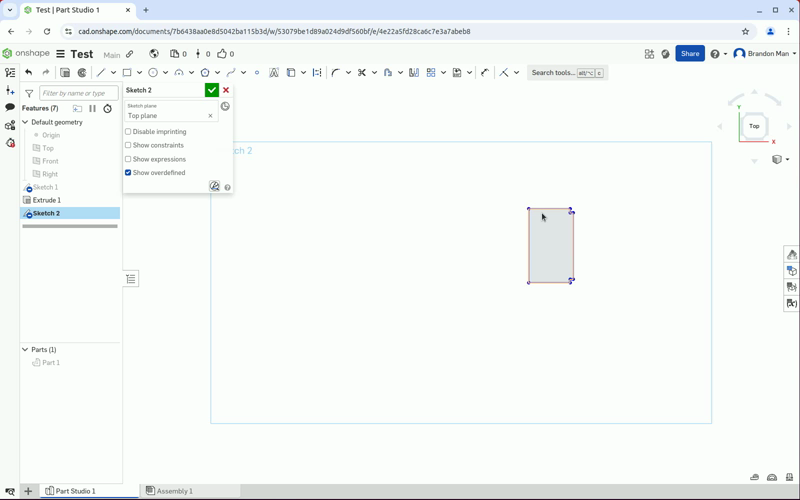
click(542, 212)
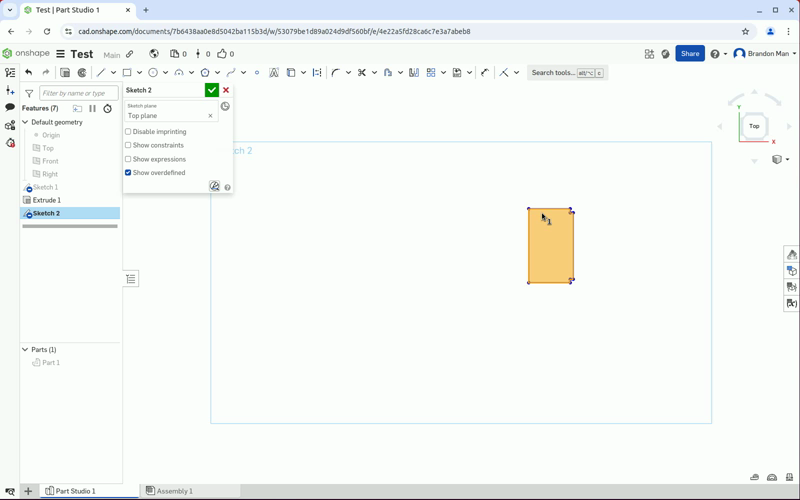
mouse_move(73, 352)
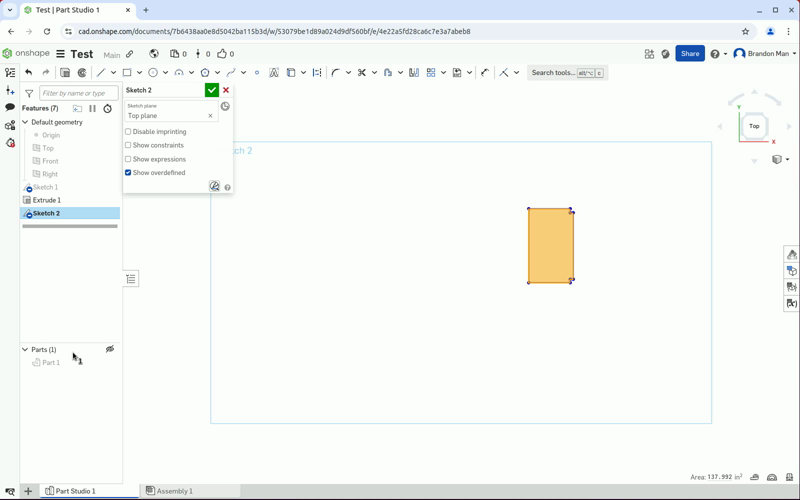
key(shift+y)
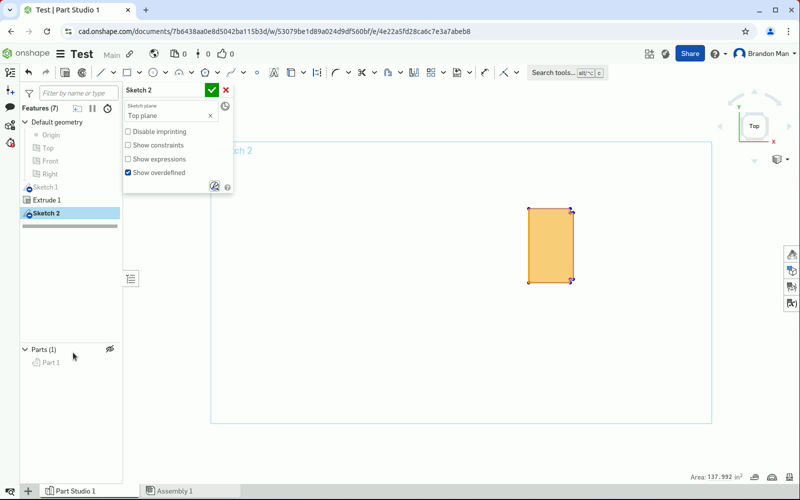
key(shift+e)
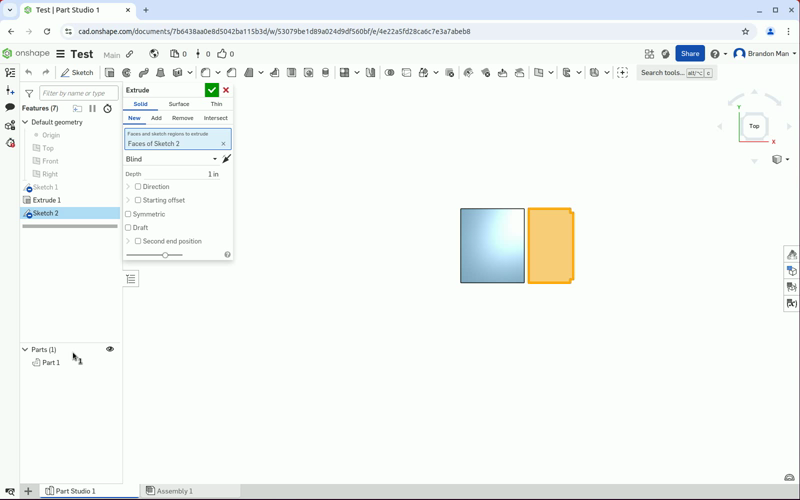
mouse_move(143, 106)
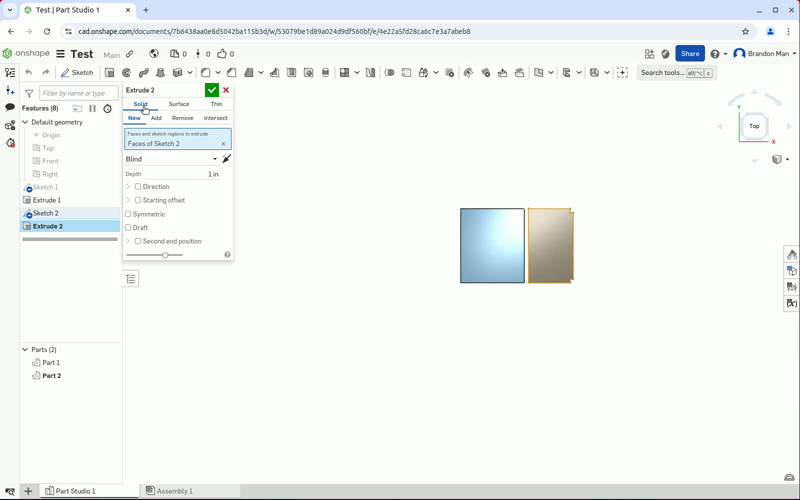
click(143, 106)
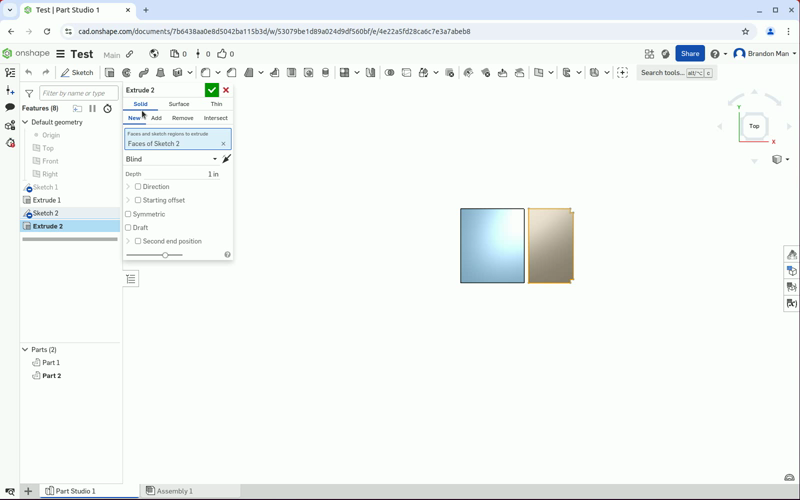
mouse_move(137, 120)
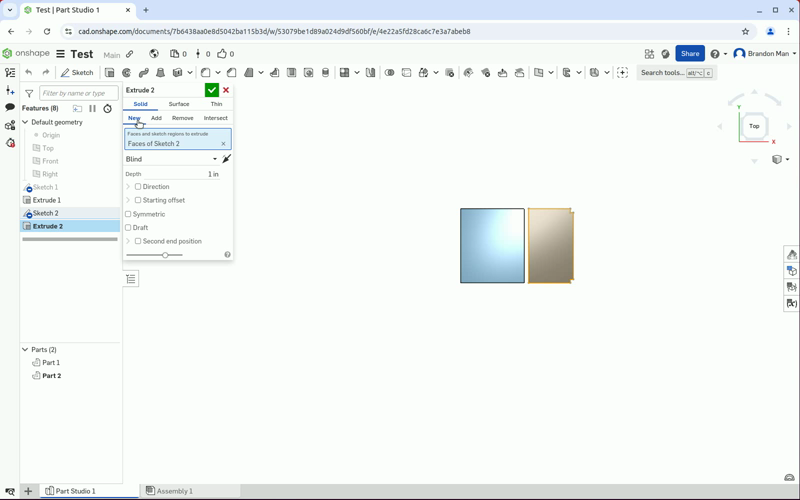
click(137, 120)
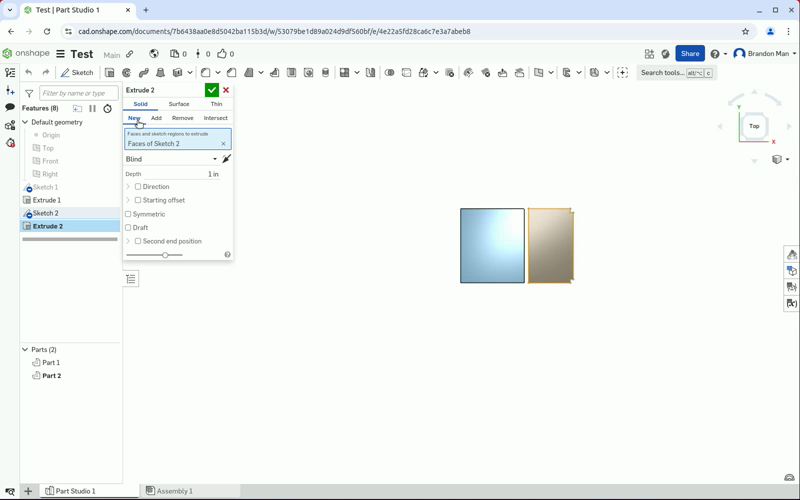
key(tab, 4)
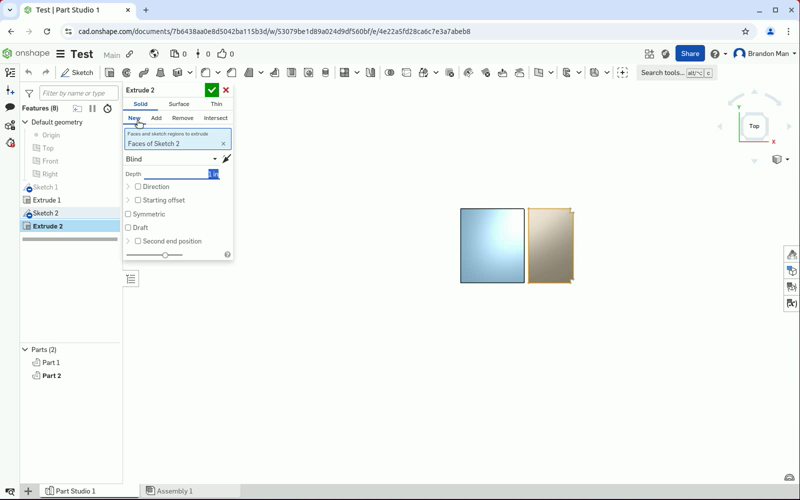
text(0.481)
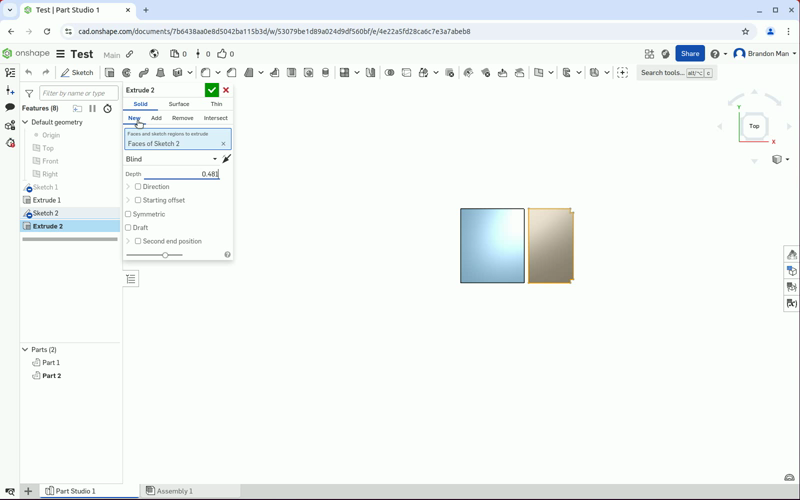
key(enter)
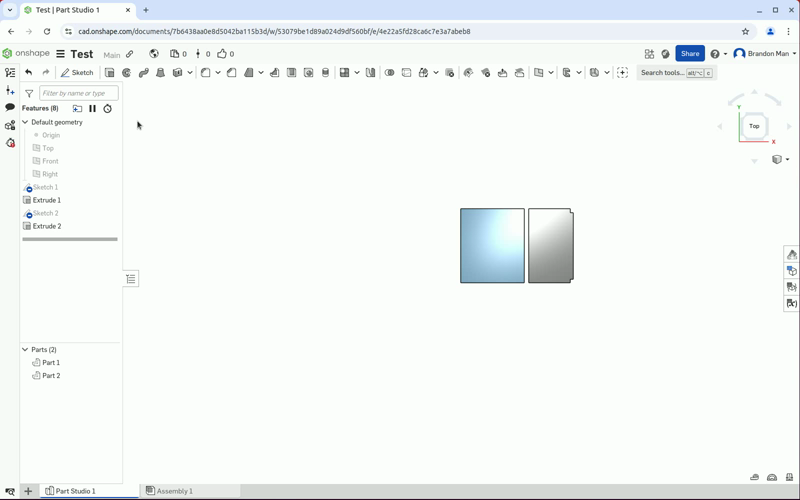
key(shift+h)
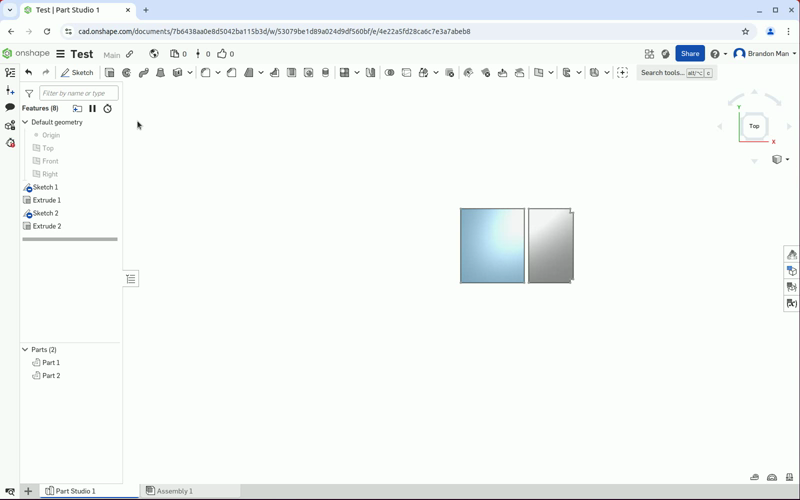
key(shift+h)
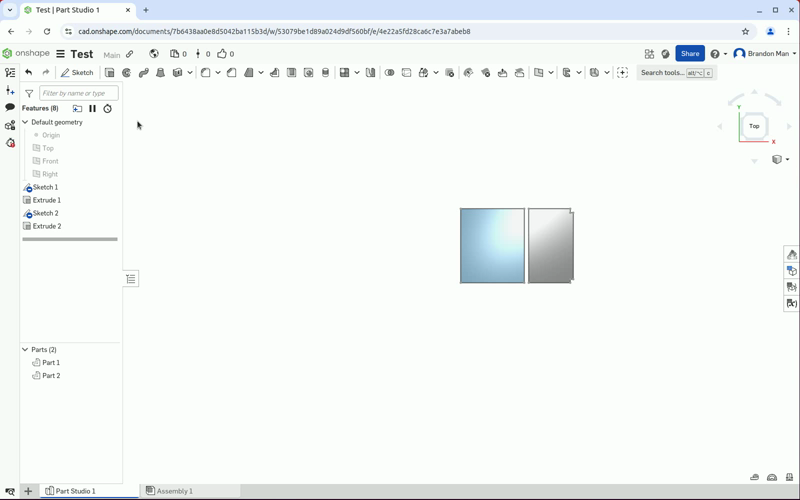
key(shift+7)
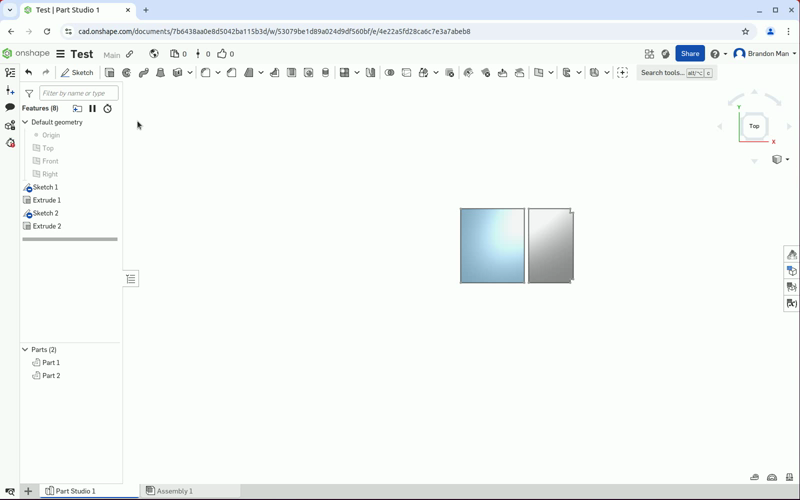
key(up, 3)
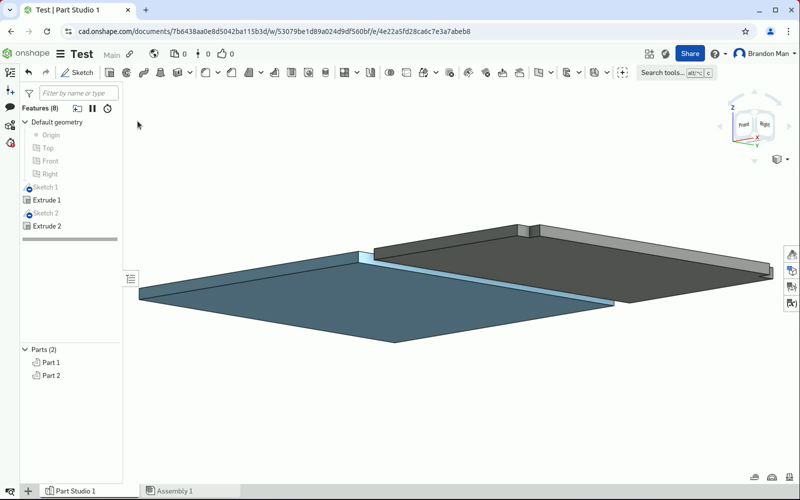
key(left, 3)
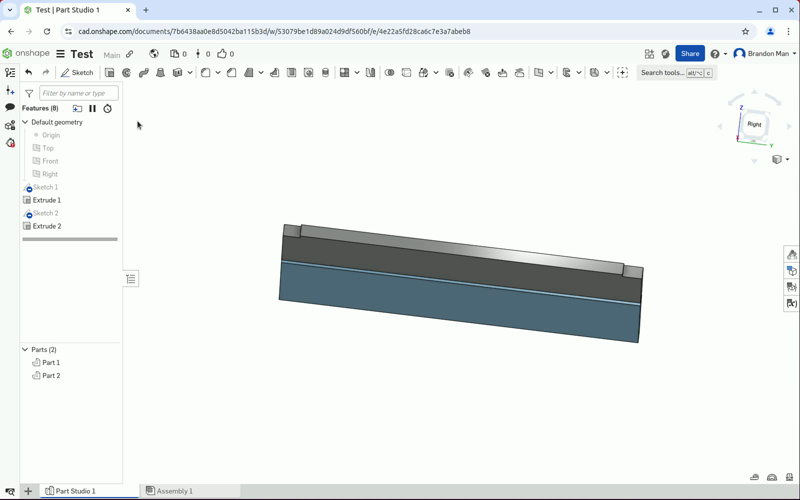
key(right, 3)
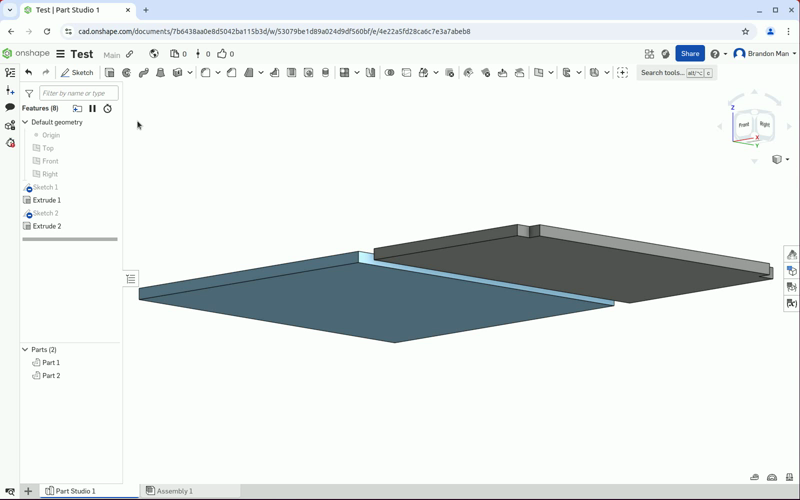
key(down, 3)
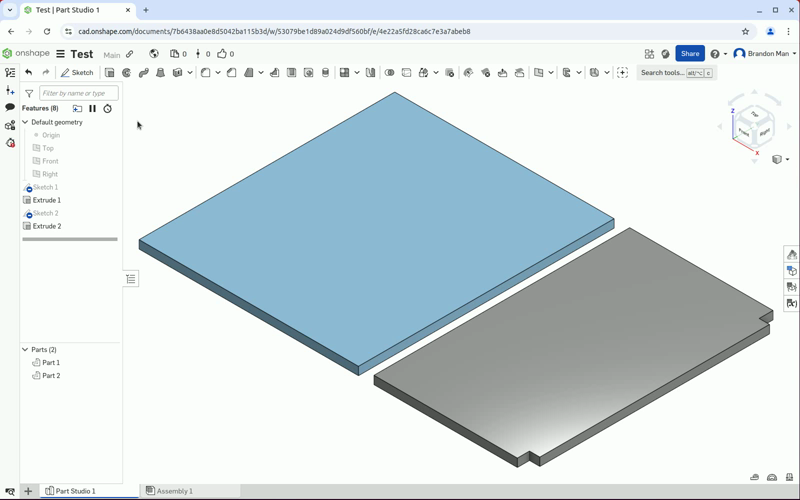
mouse_move(73, 189)
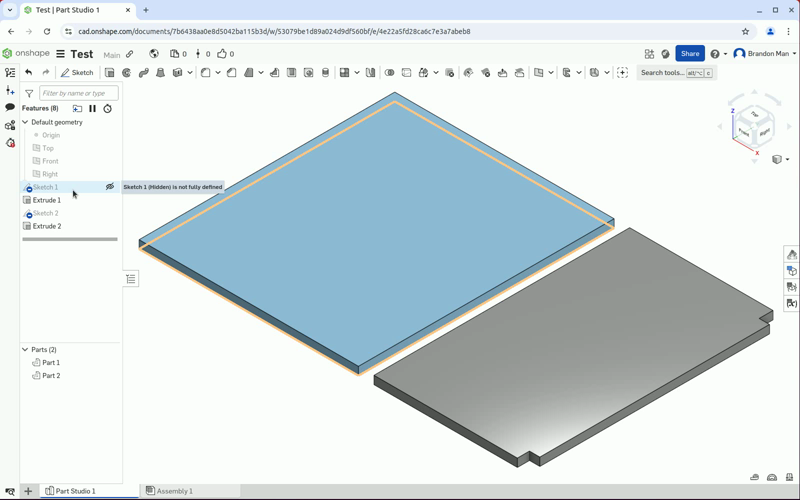
click(73, 189)